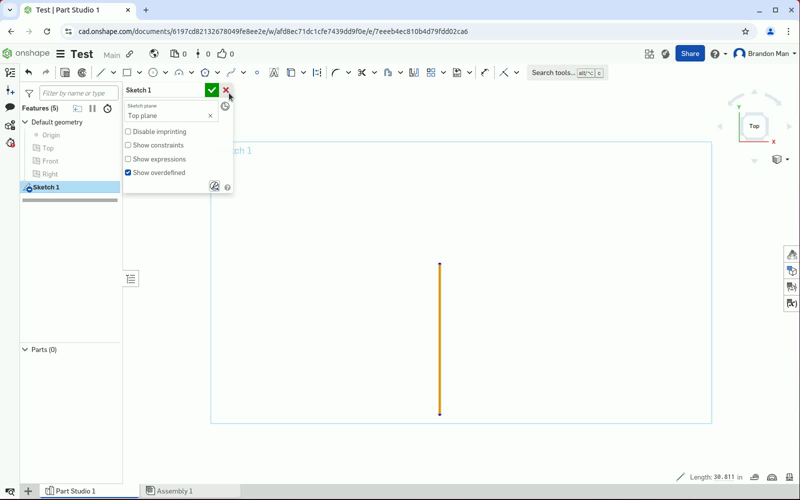
key(shift+h)
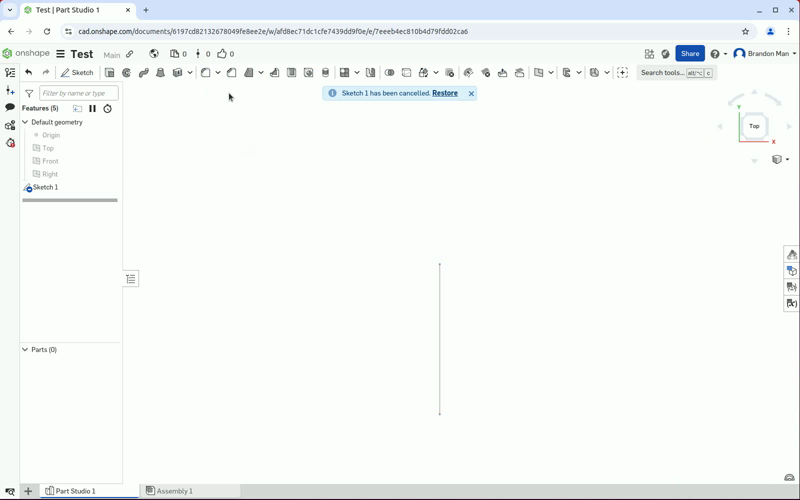
key(shift+s)
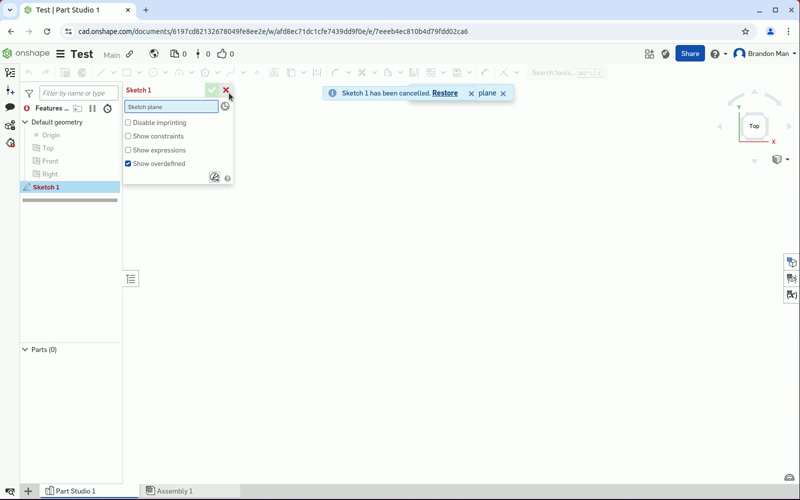
mouse_move(73, 150)
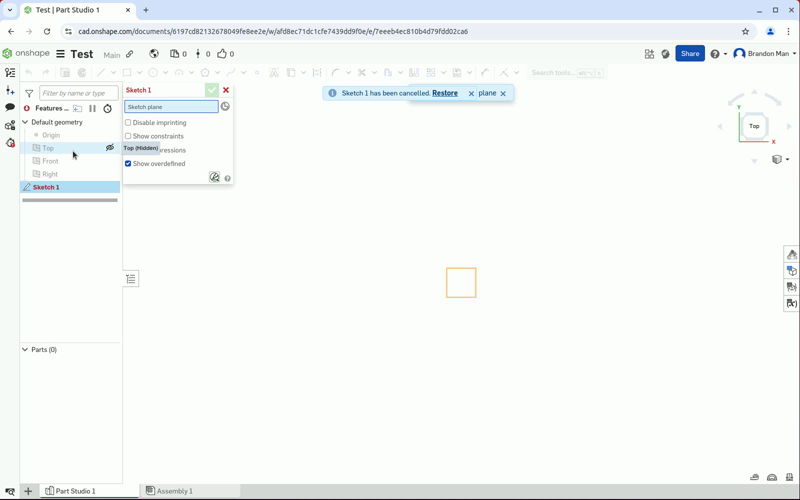
click(73, 150)
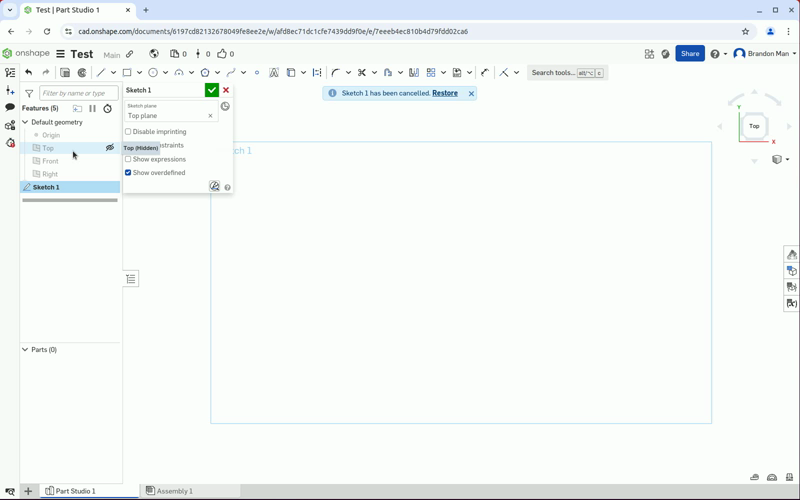
mouse_move(73, 352)
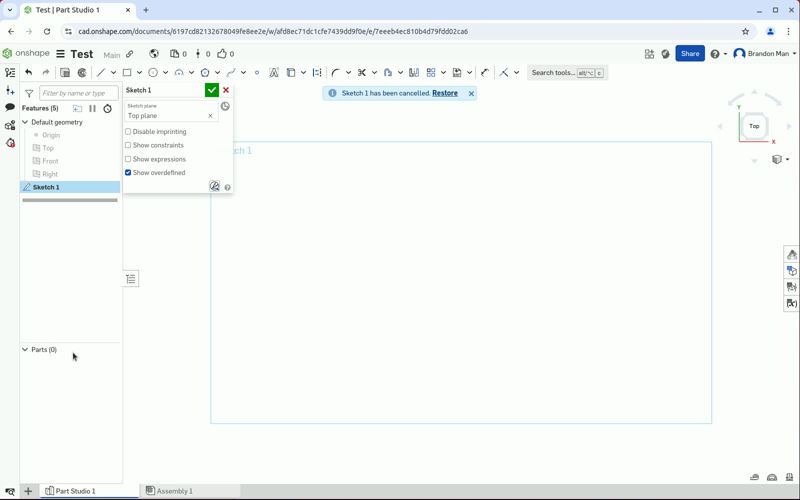
key(y)
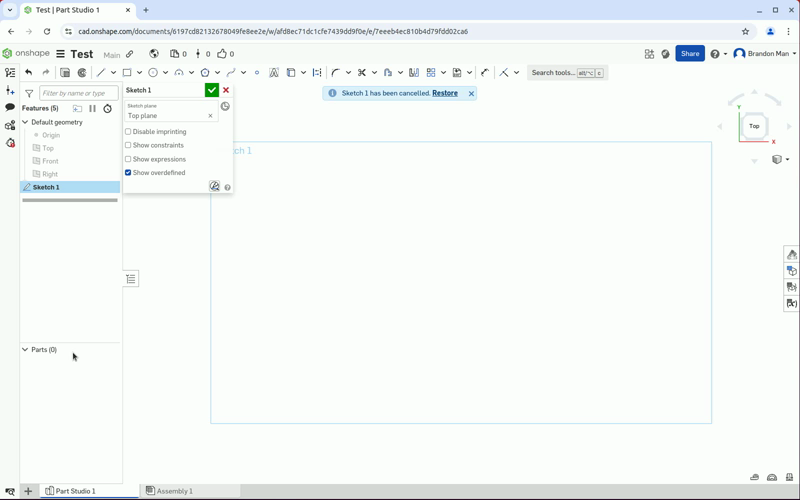
key(c)
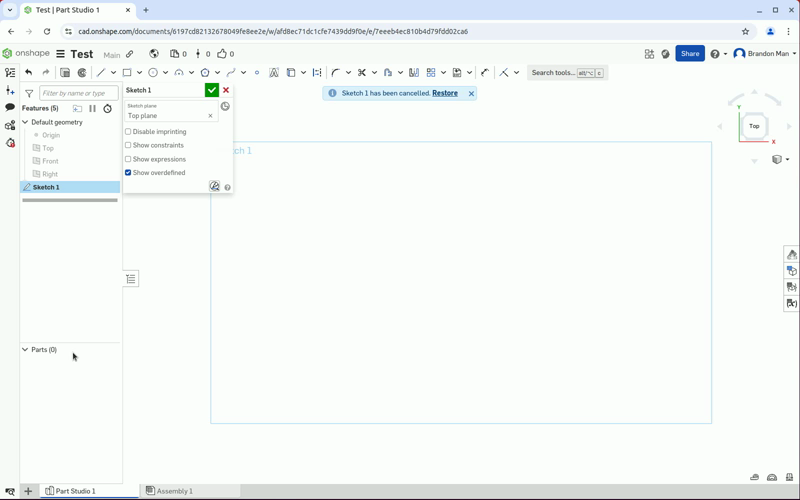
key_down(shift)
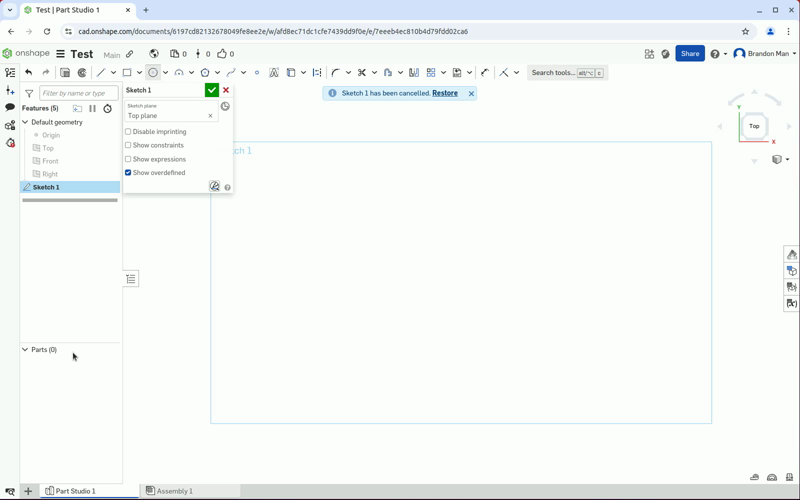
mouse_move(461, 282)
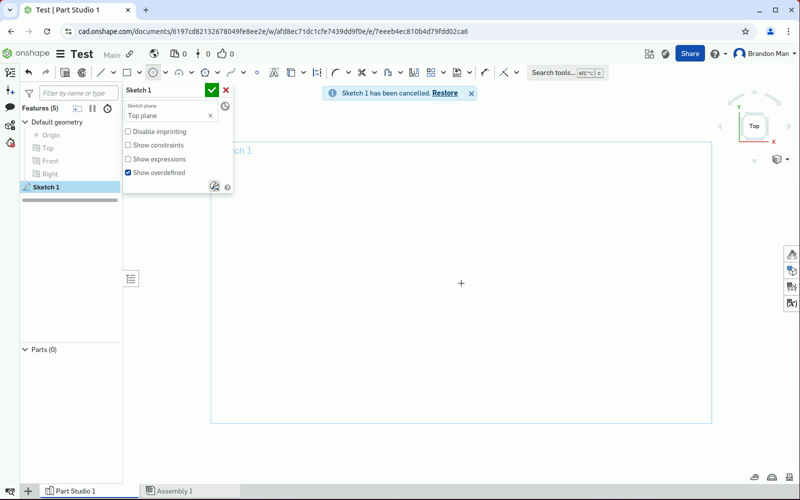
click(461, 282)
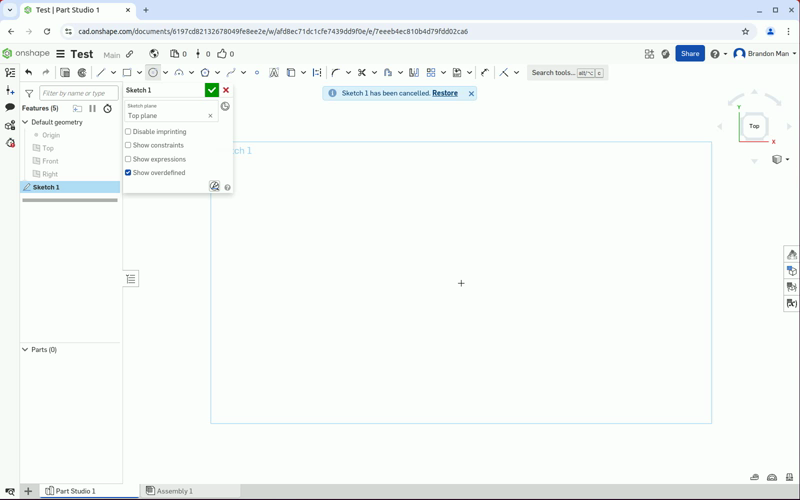
key_up(shift)
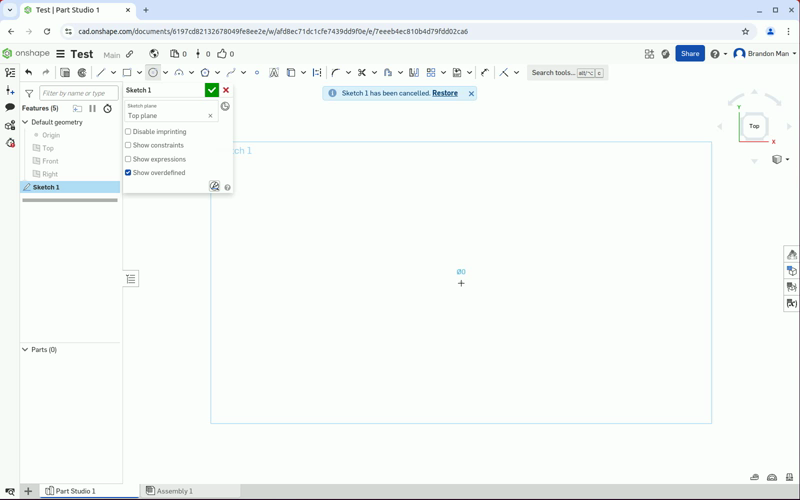
mouse_move(555, 282)
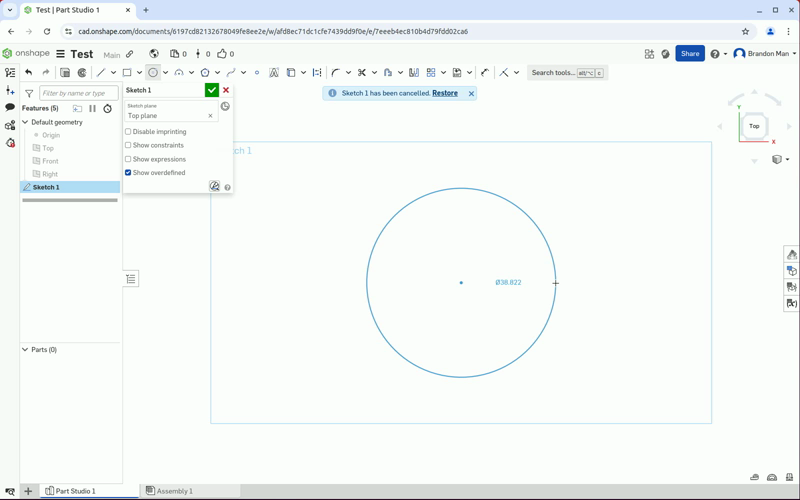
click(555, 282)
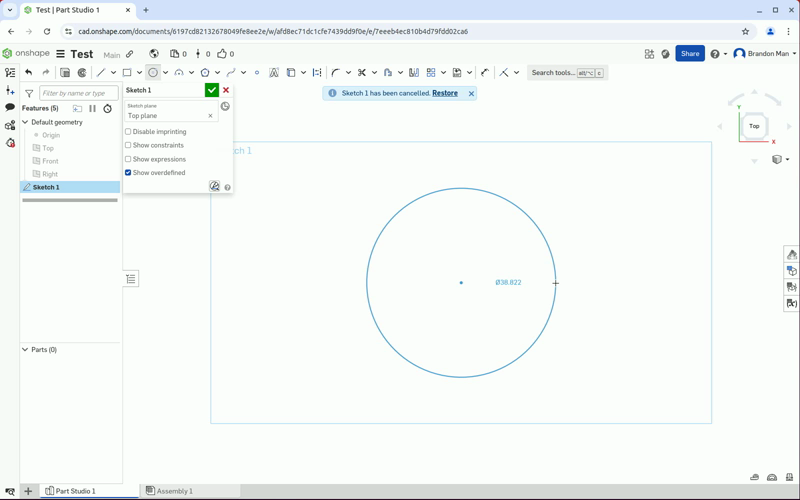
key(esc)
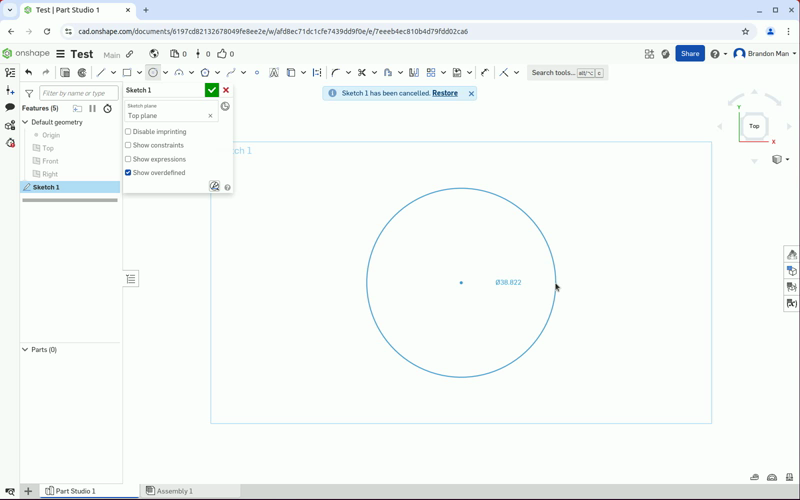
key(c)
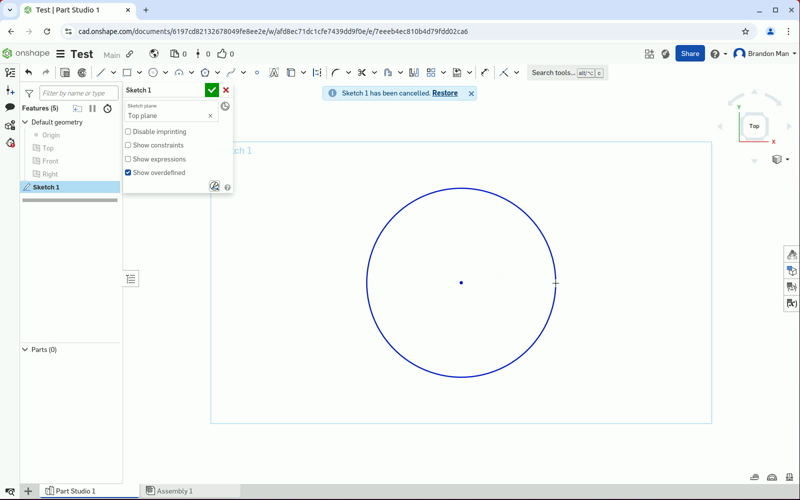
key_down(shift)
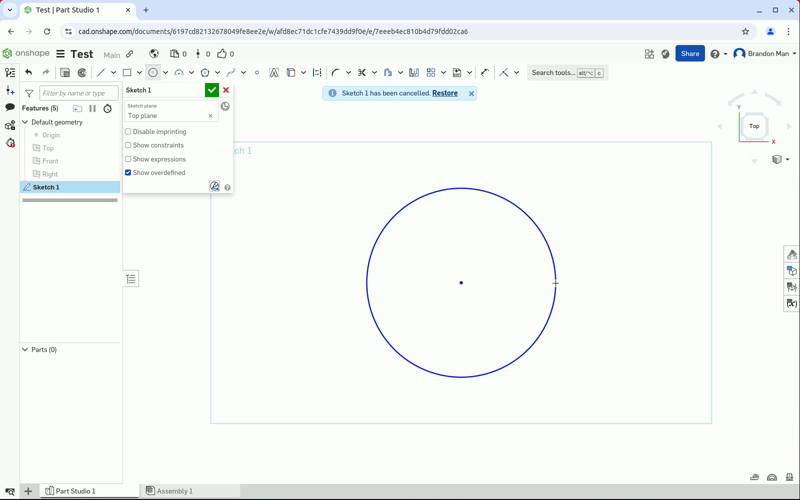
mouse_move(461, 282)
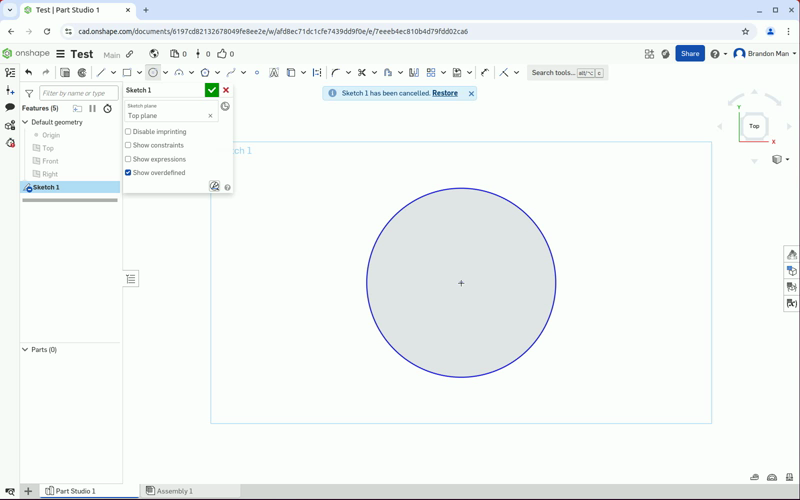
click(461, 282)
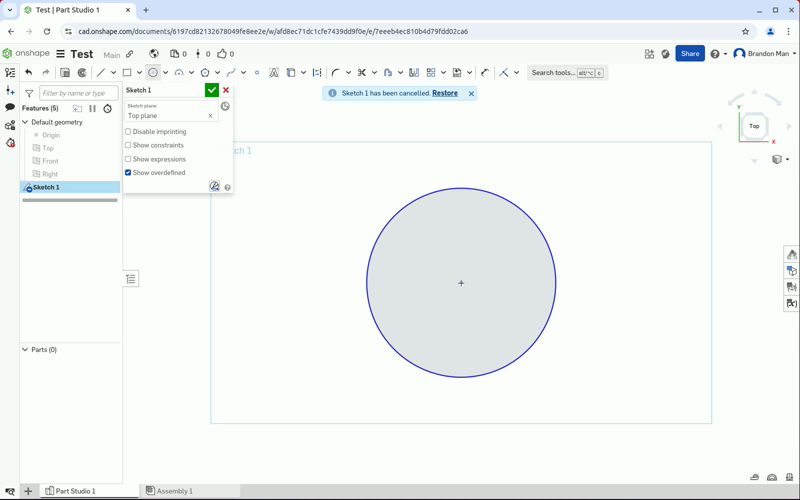
key_up(shift)
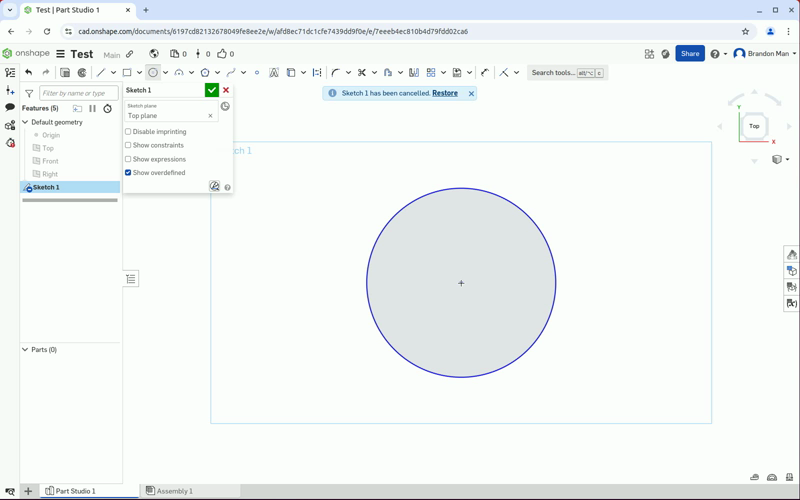
mouse_move(546, 282)
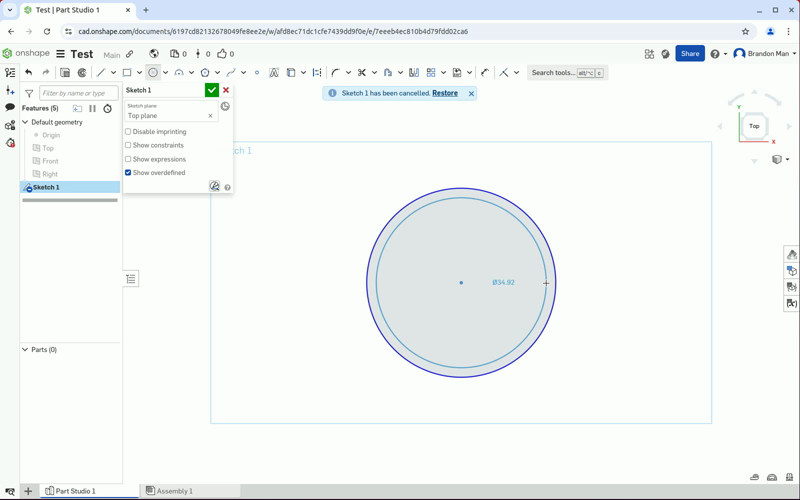
click(546, 282)
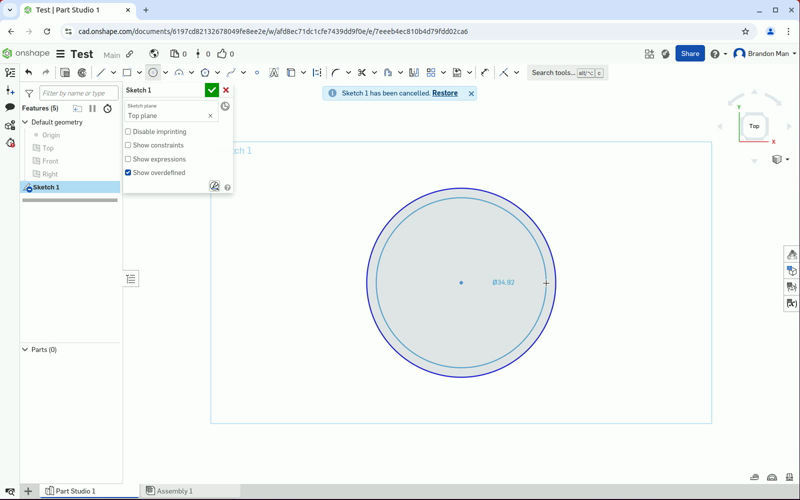
key(esc)
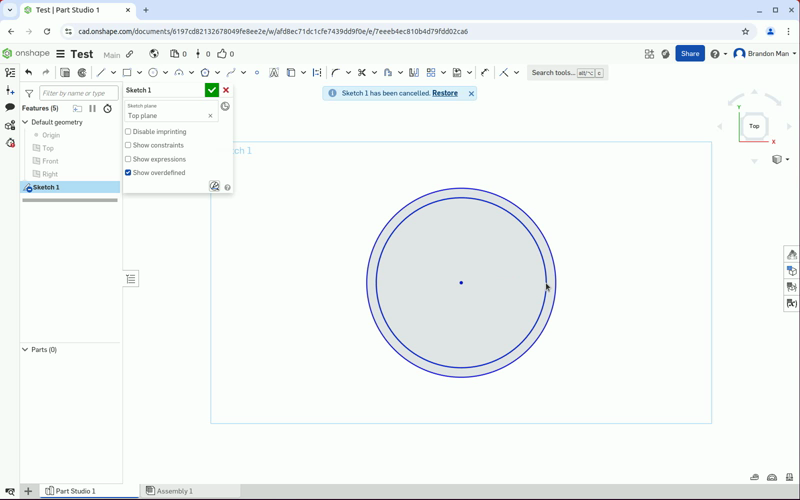
mouse_move(372, 285)
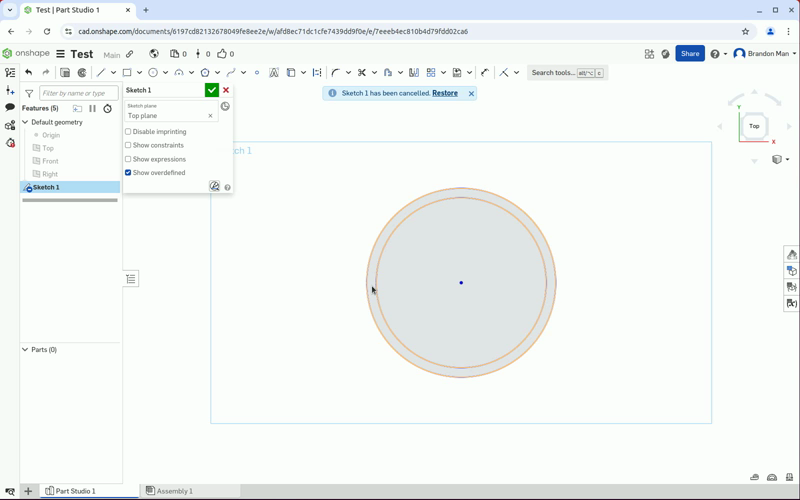
click(372, 285)
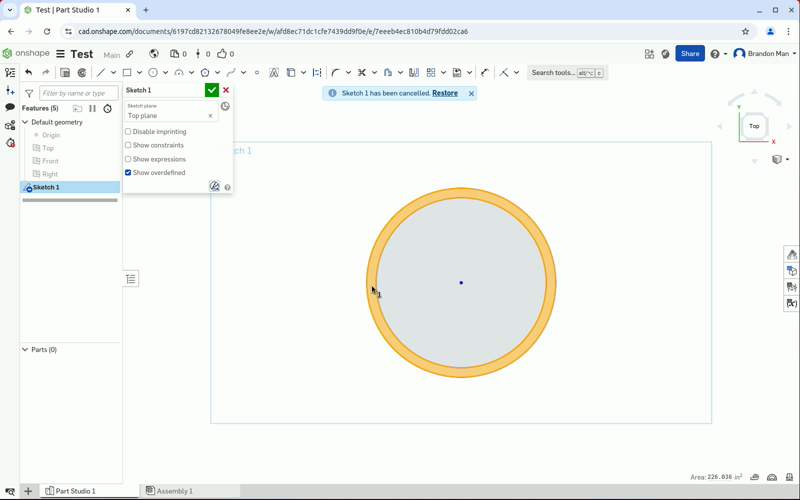
mouse_move(73, 352)
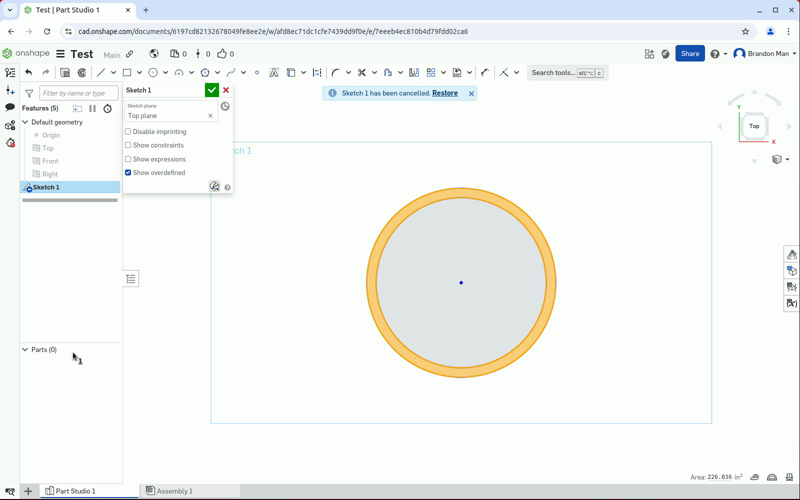
key(shift+y)
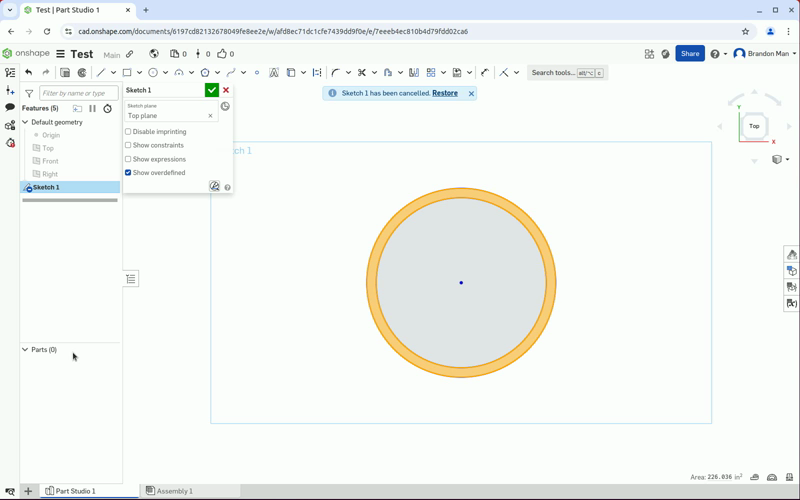
key(shift+e)
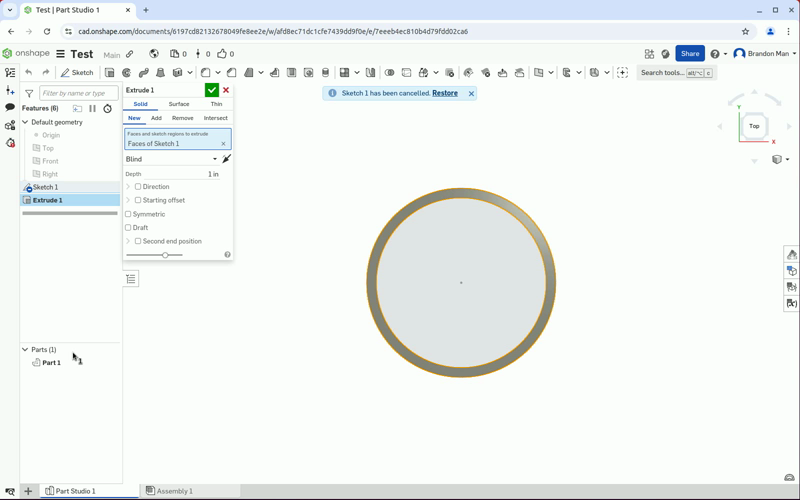
mouse_move(143, 106)
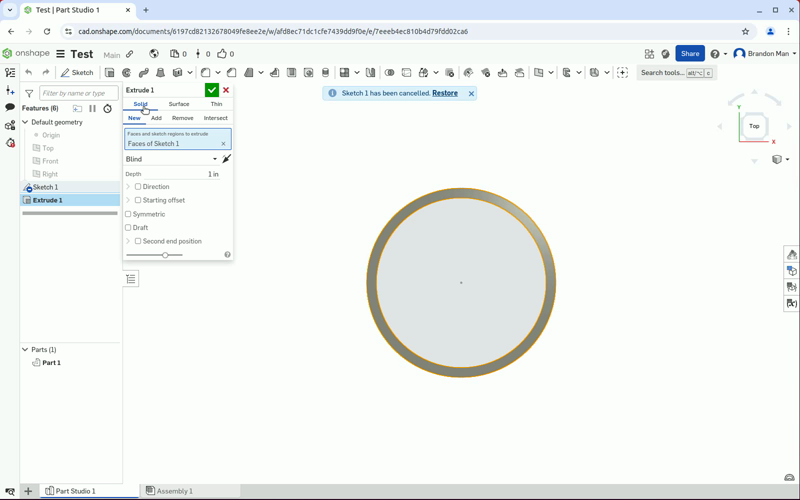
click(143, 106)
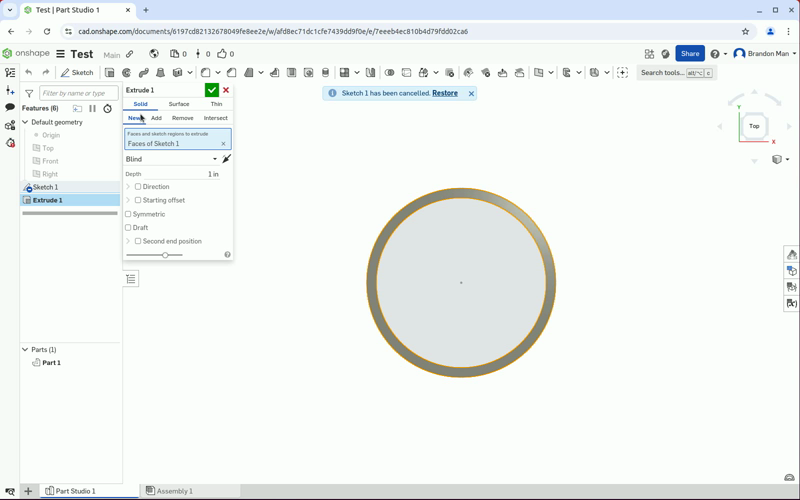
mouse_move(137, 120)
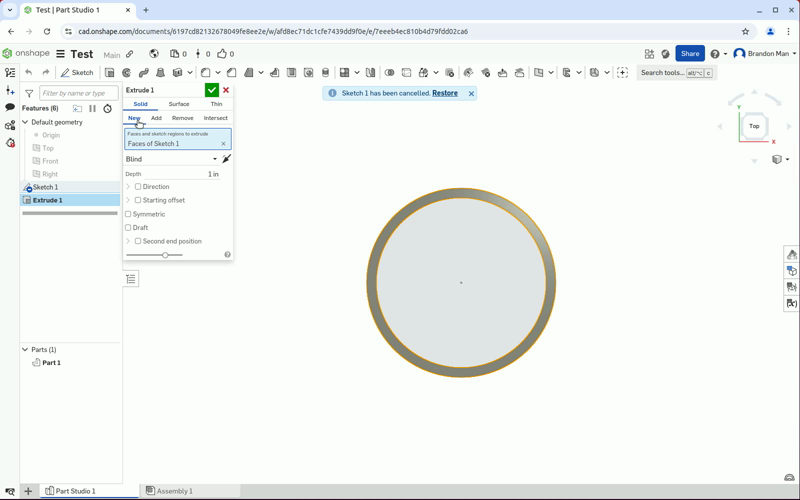
click(137, 120)
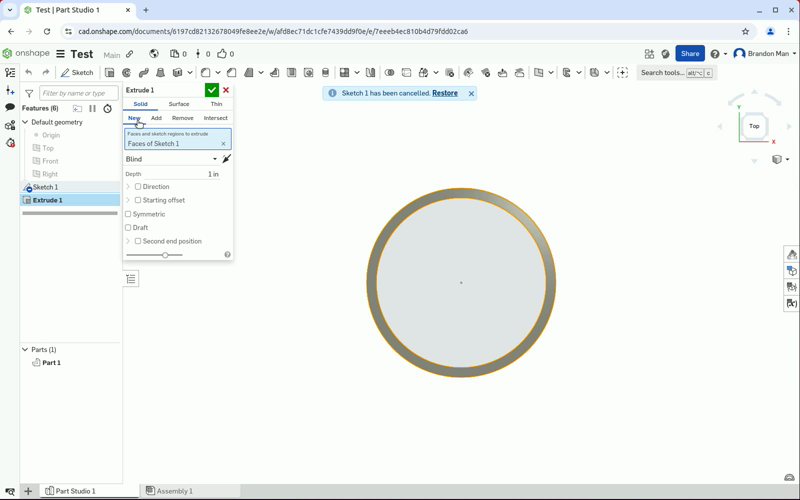
key(tab, 4)
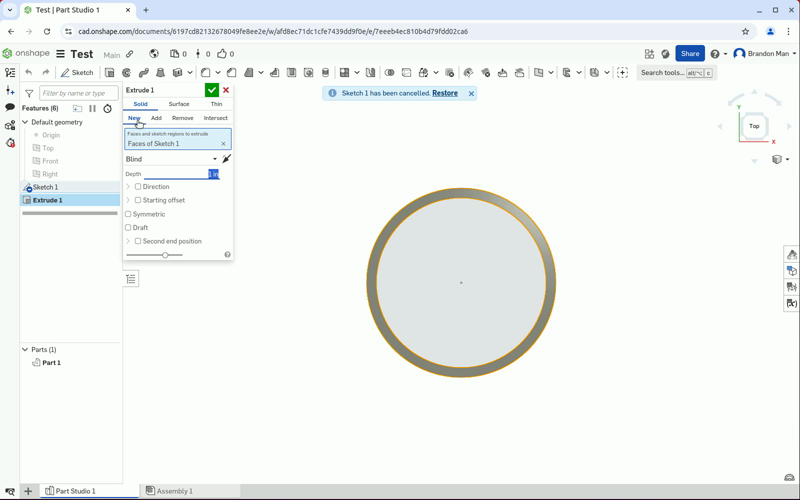
text(1.444)
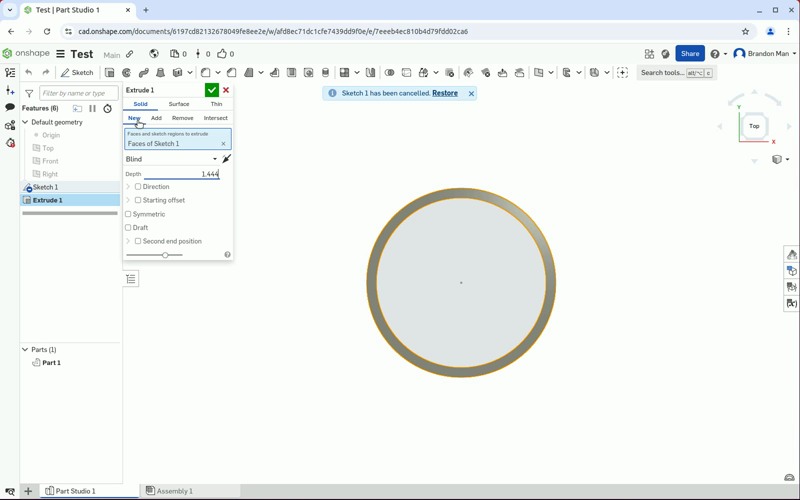
key(enter)
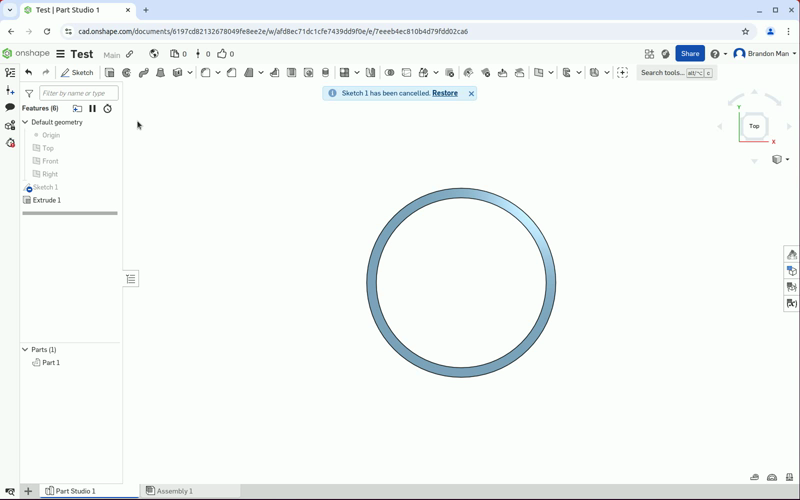
key(shift+h)
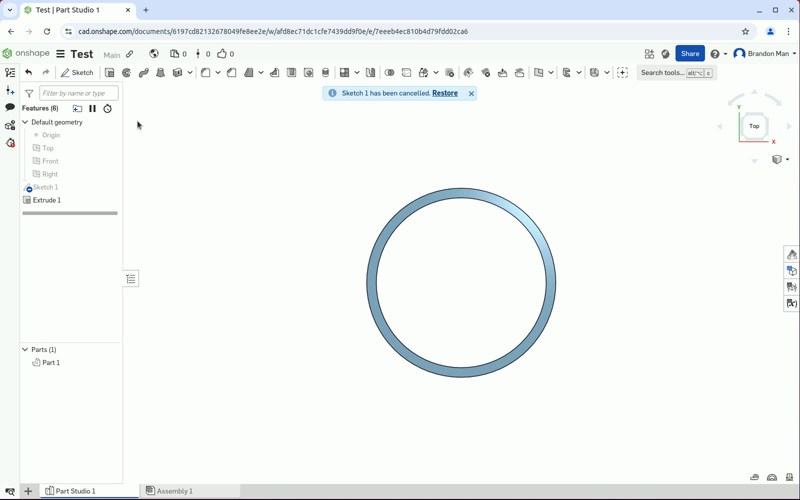
key(shift+h)
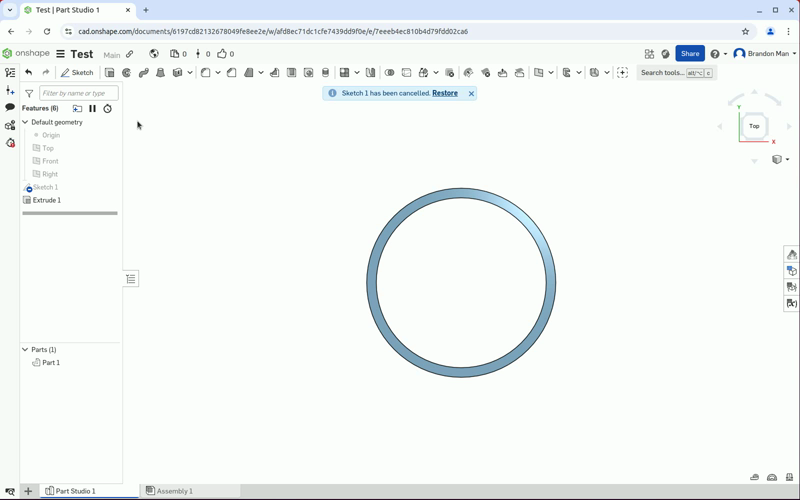
mouse_move(73, 189)
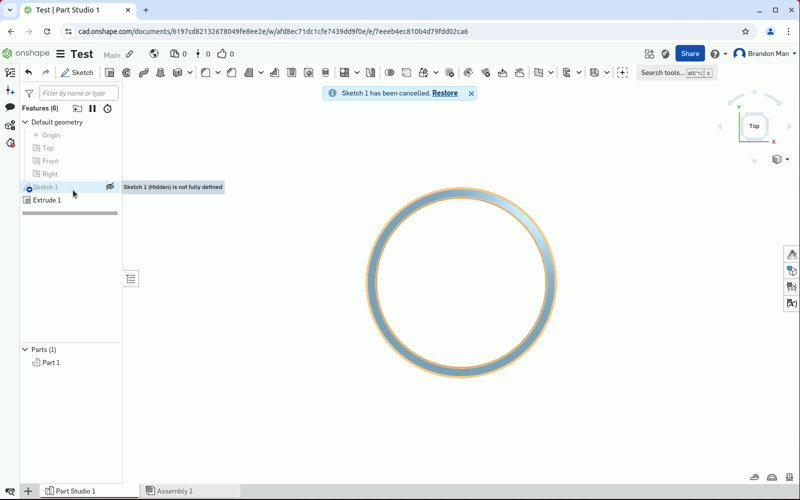
click(73, 189)
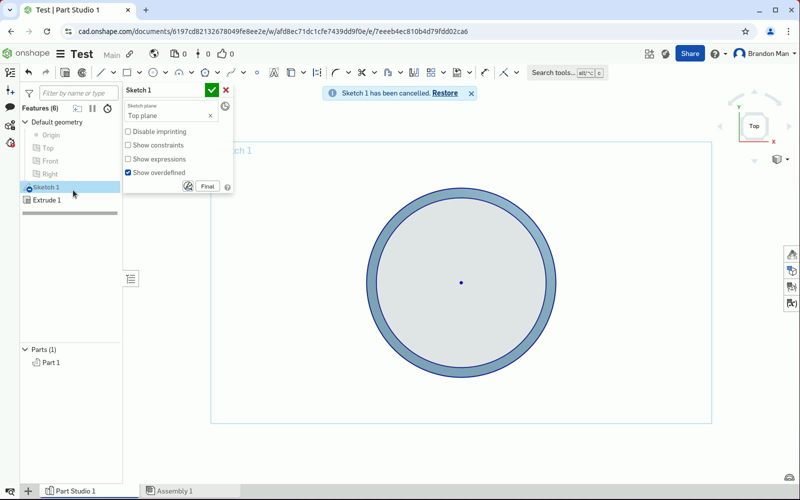
mouse_move(229, 92)
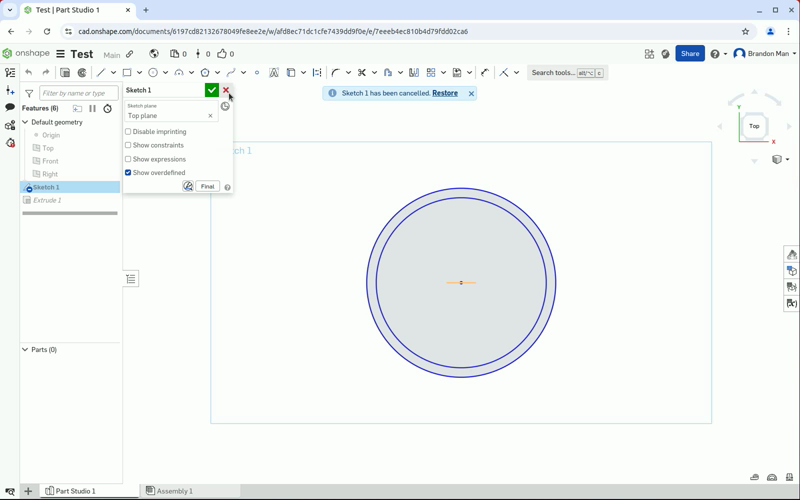
click(229, 92)
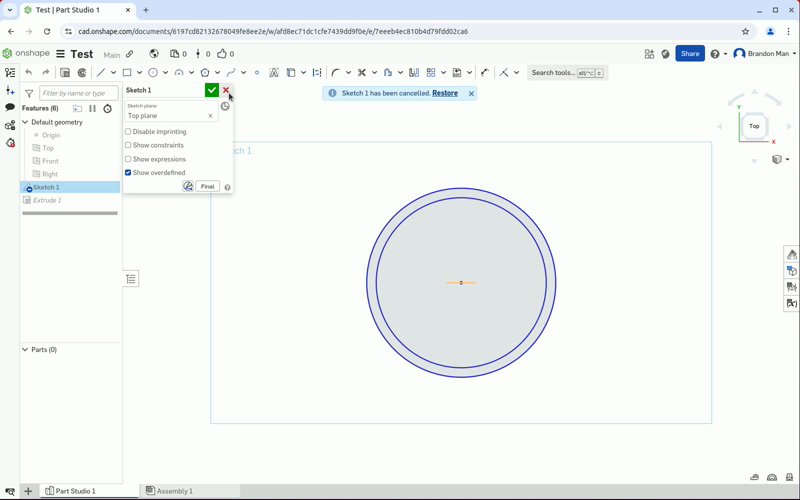
key(shift+s)
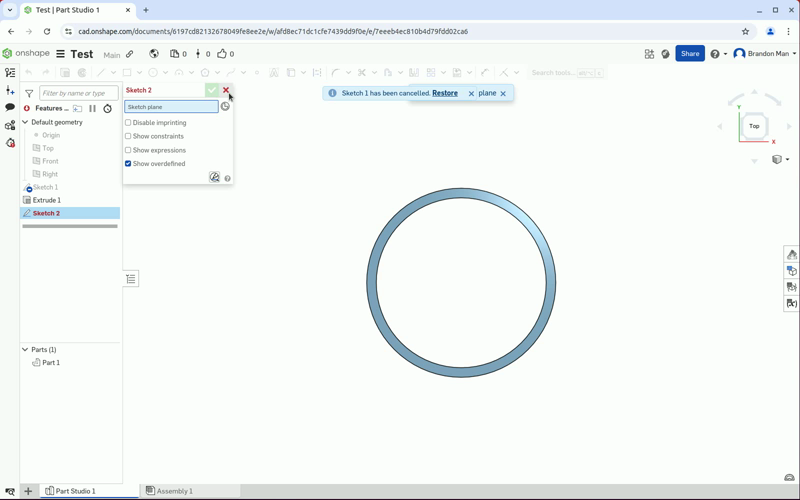
mouse_move(73, 150)
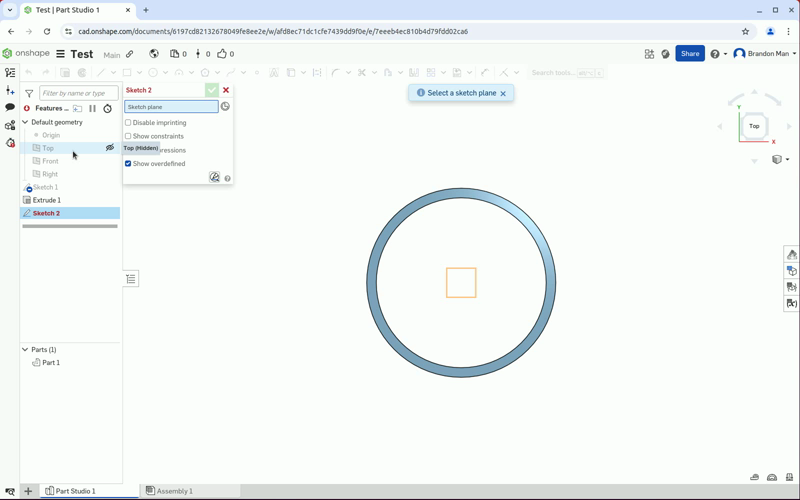
click(73, 150)
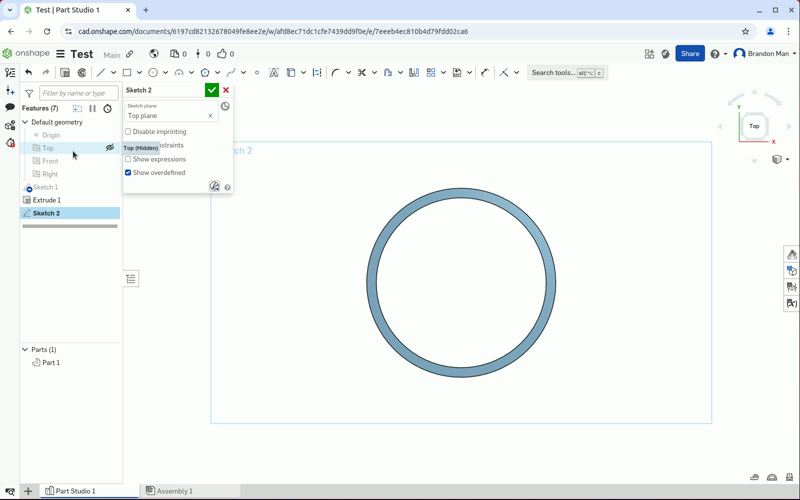
mouse_move(73, 352)
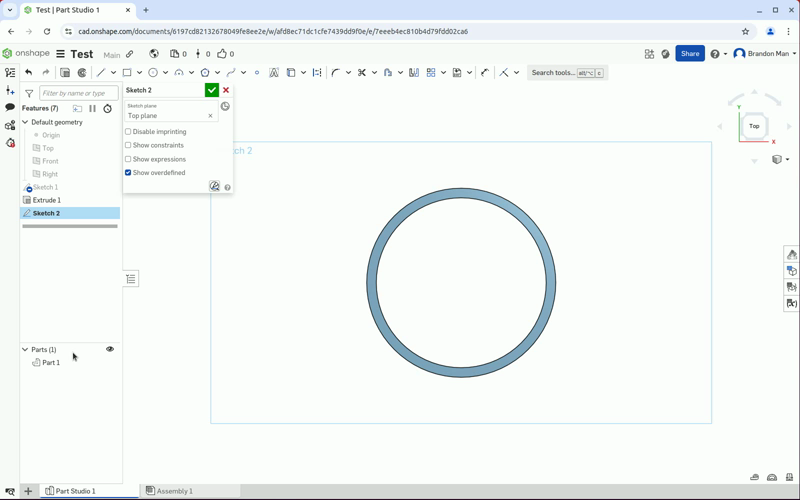
key(y)
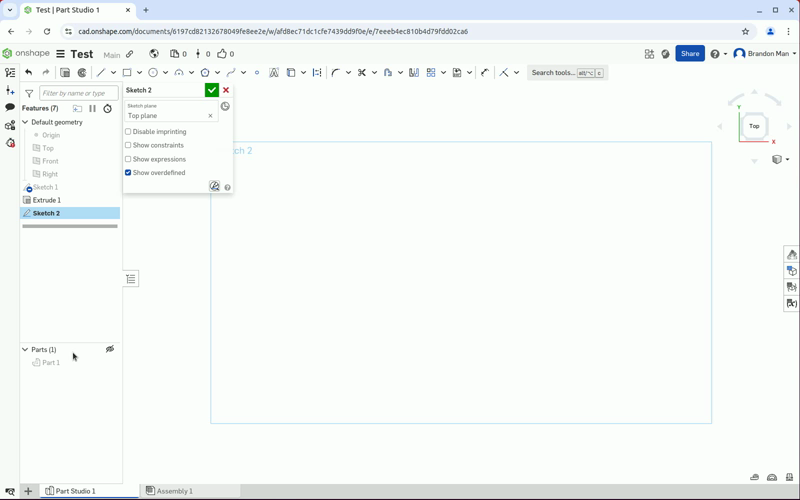
key(c)
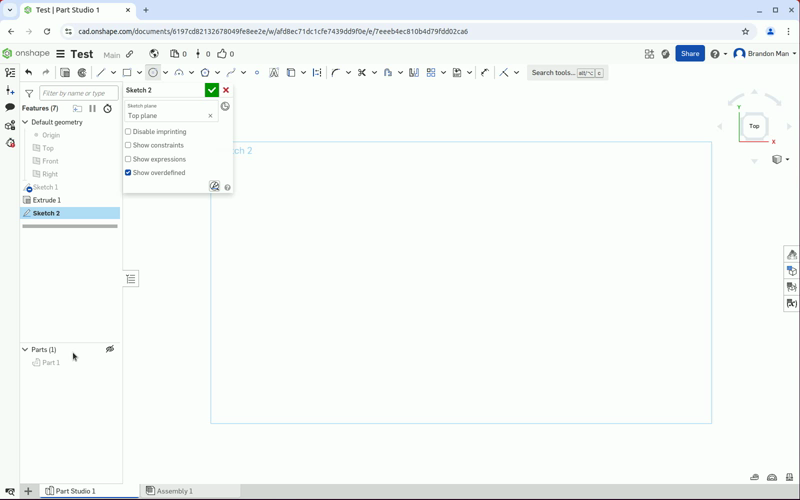
key_down(shift)
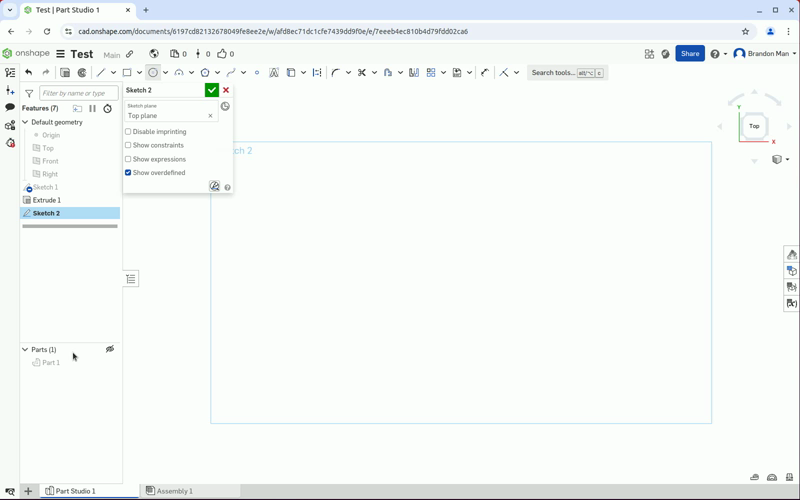
mouse_move(461, 282)
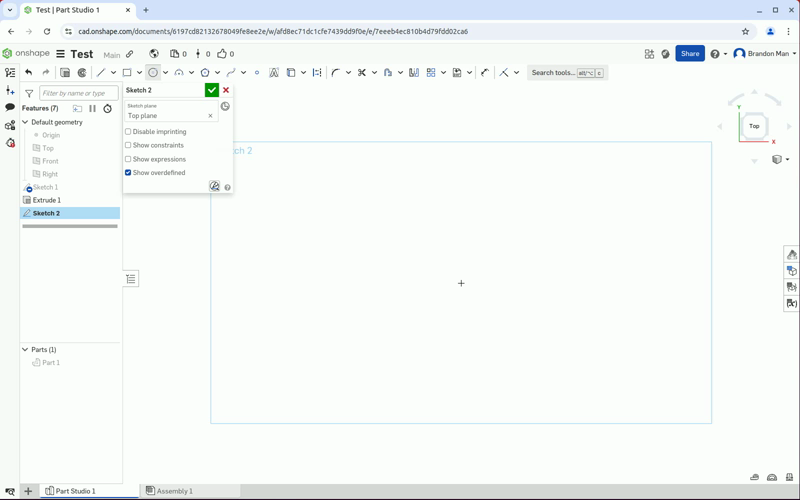
click(461, 282)
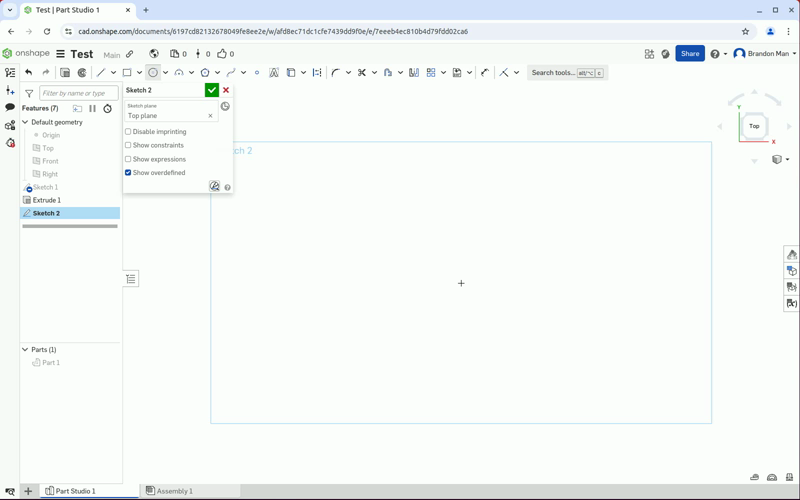
key_up(shift)
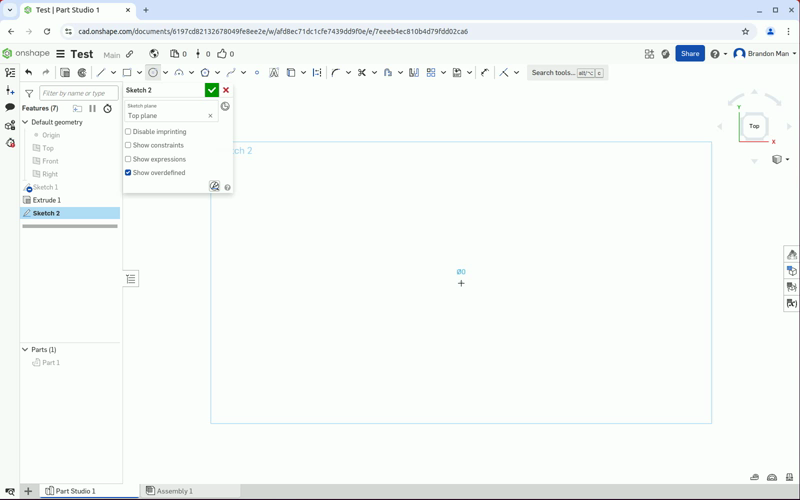
mouse_move(546, 282)
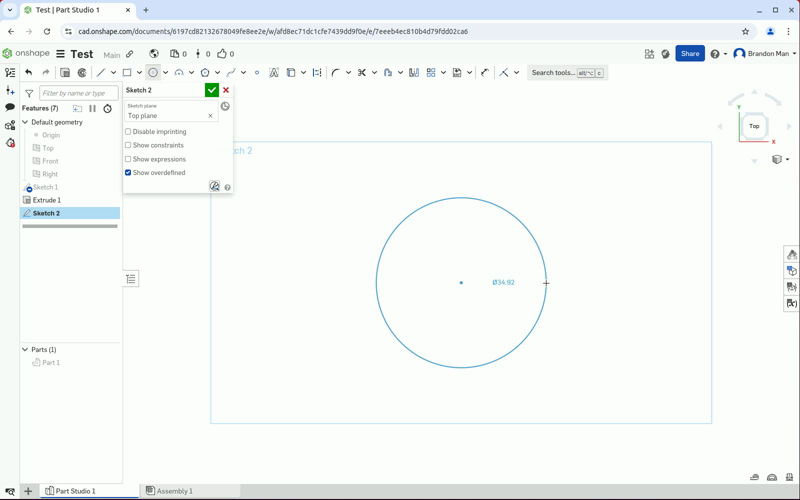
click(546, 282)
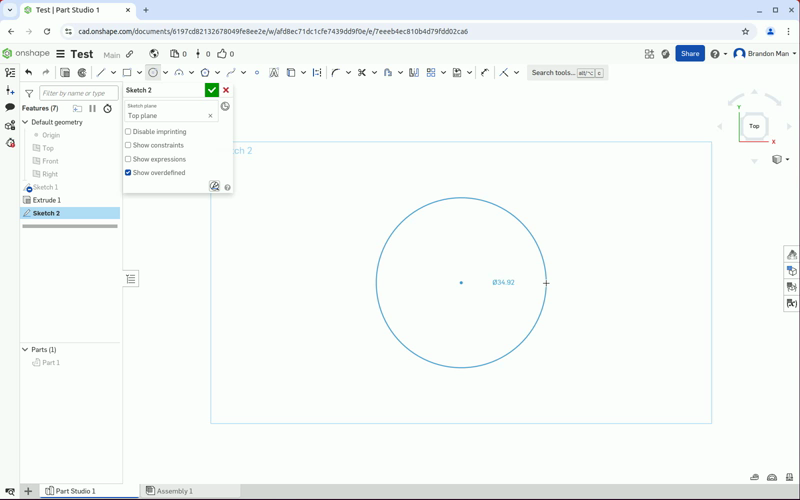
key(esc)
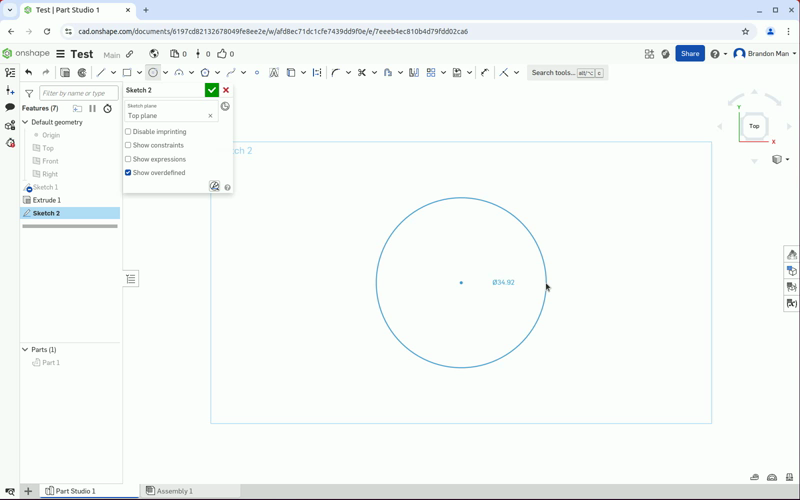
mouse_move(523, 270)
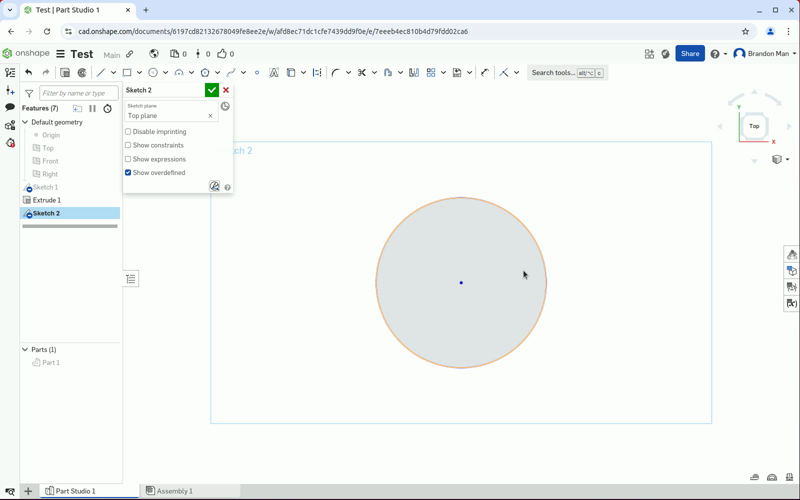
click(523, 270)
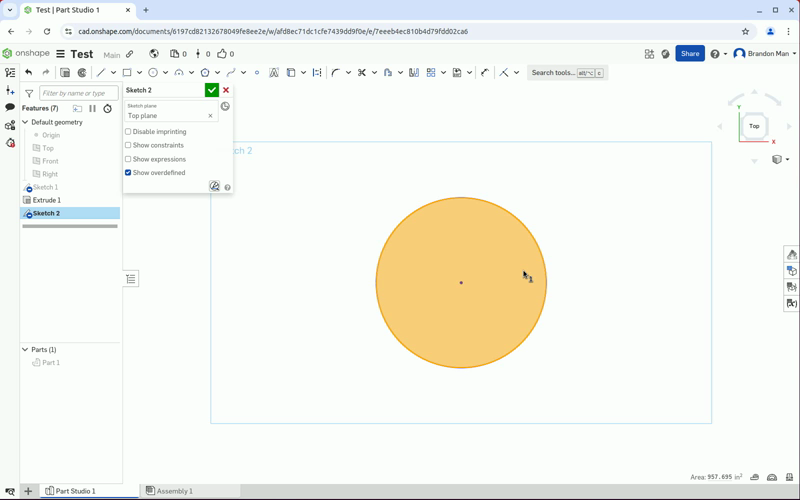
mouse_move(73, 352)
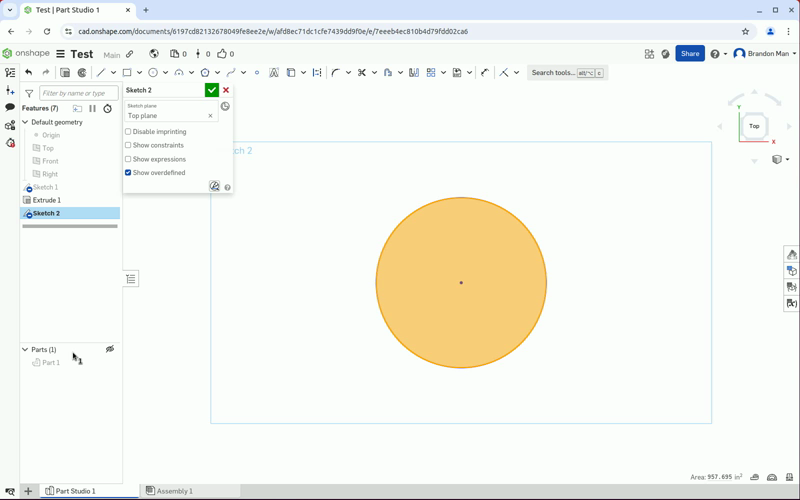
key(shift+y)
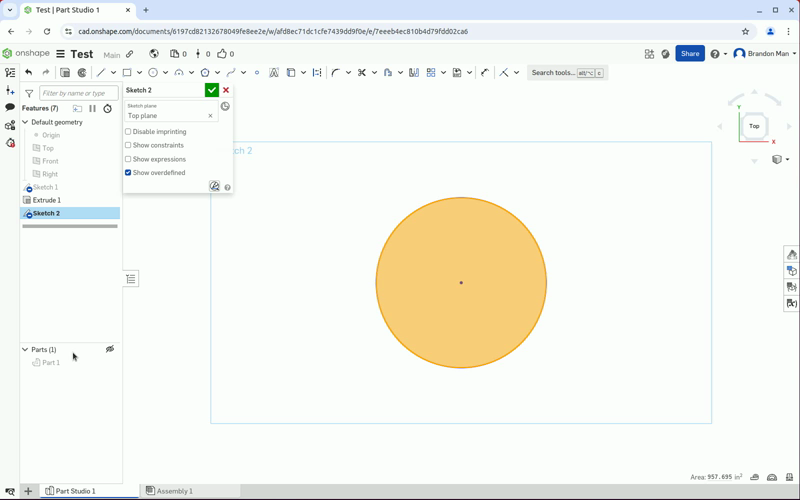
key(shift+e)
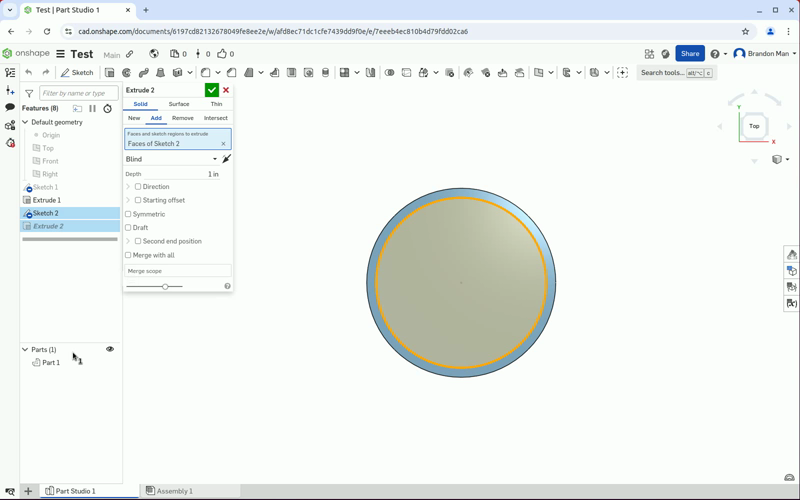
mouse_move(143, 106)
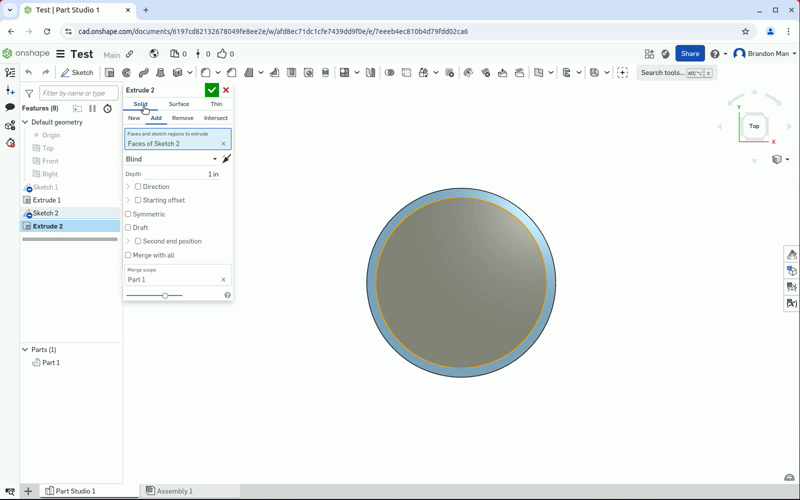
click(143, 106)
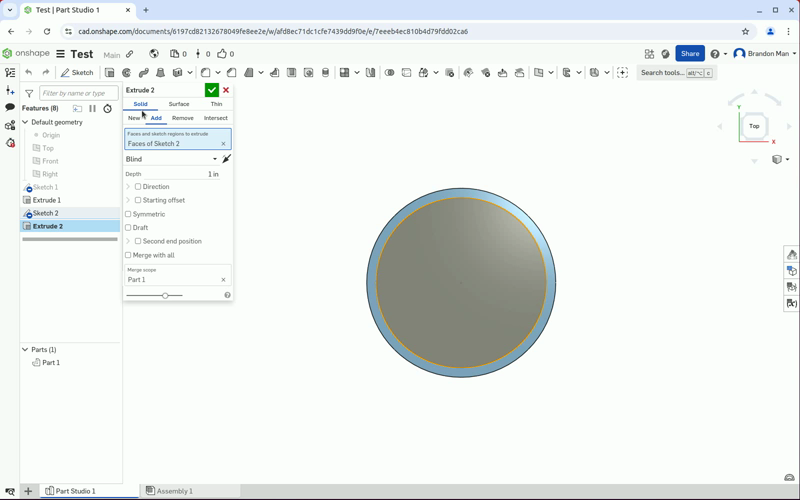
mouse_move(137, 120)
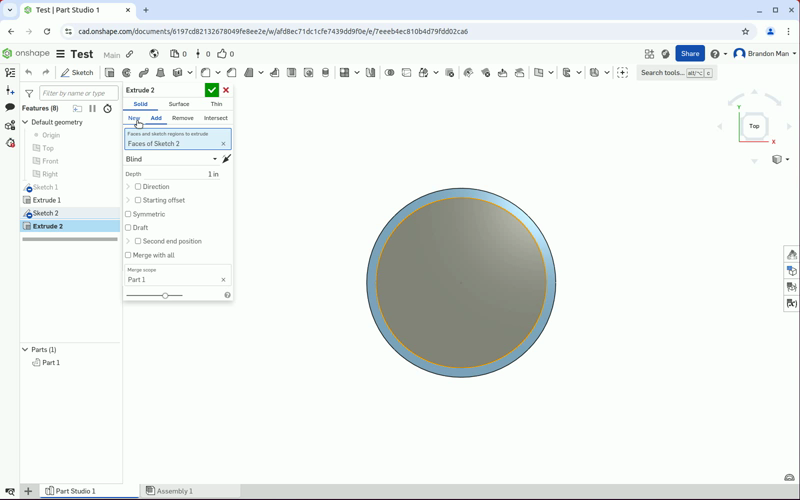
click(137, 120)
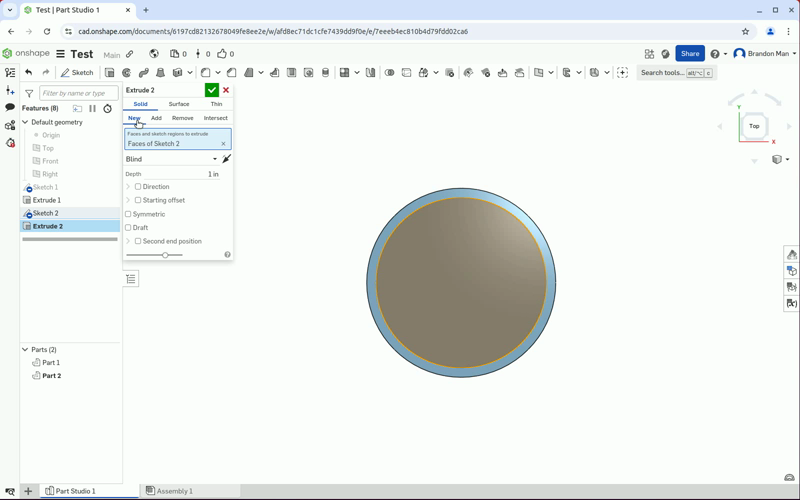
key(tab, 4)
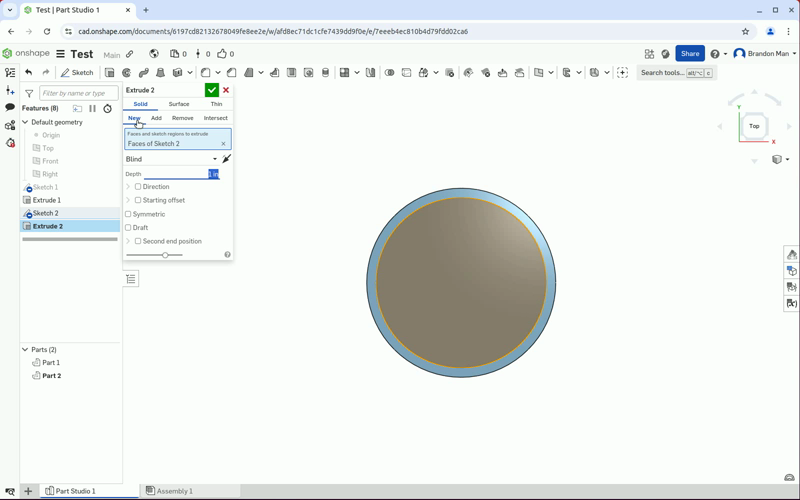
text(2.407)
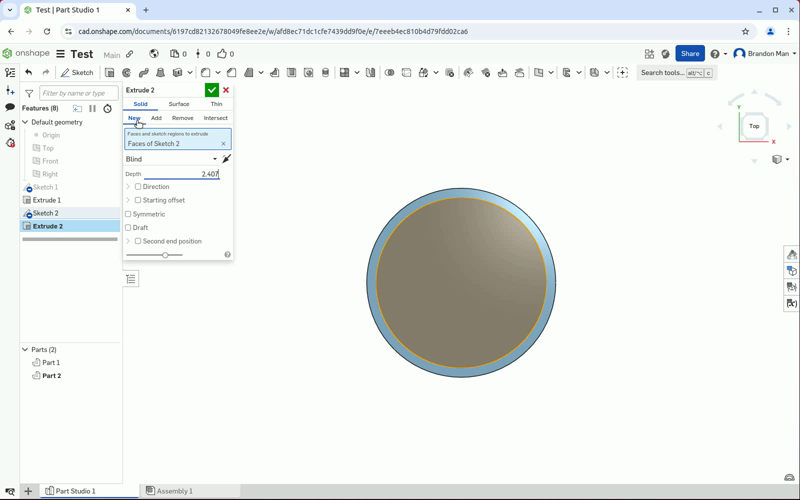
key(enter)
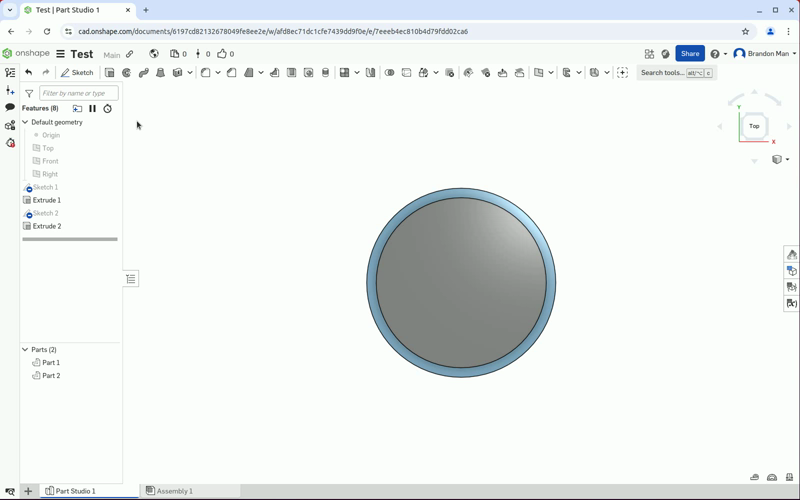
key(shift+h)
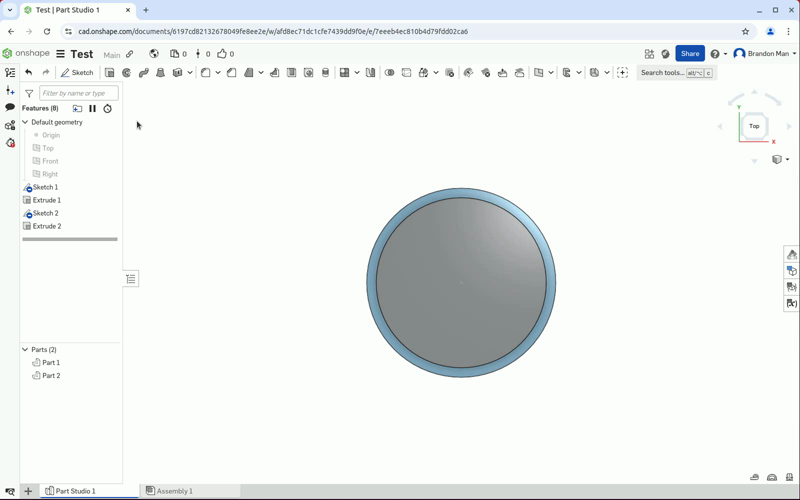
key(shift+h)
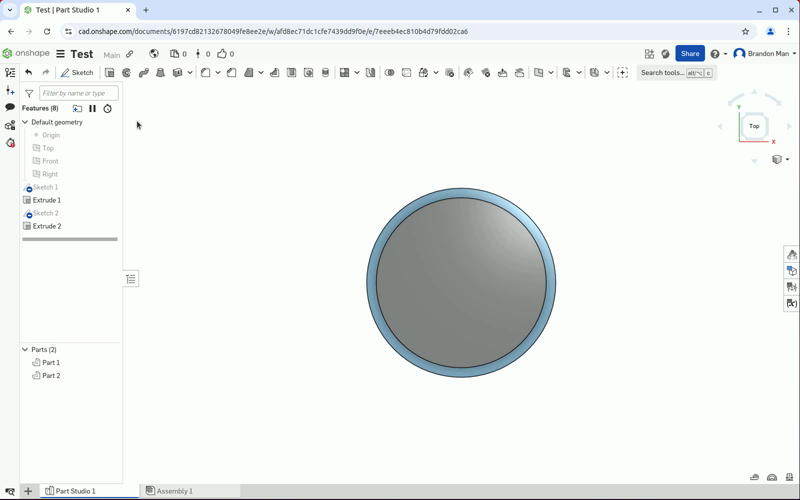
mouse_move(73, 189)
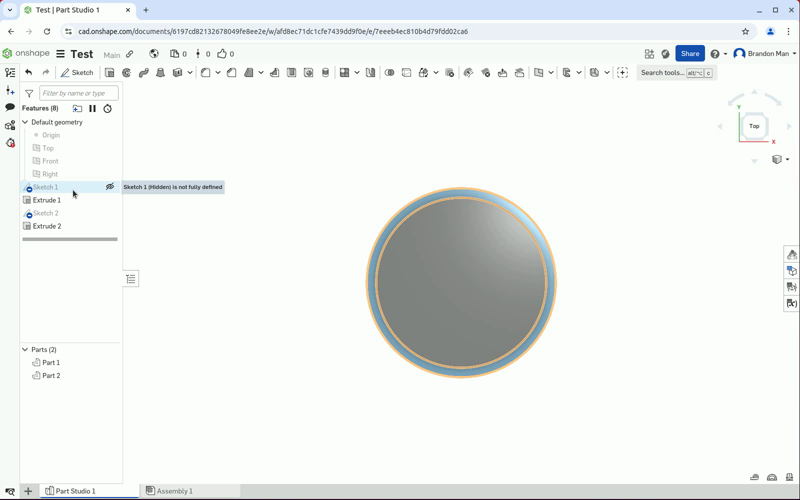
click(73, 189)
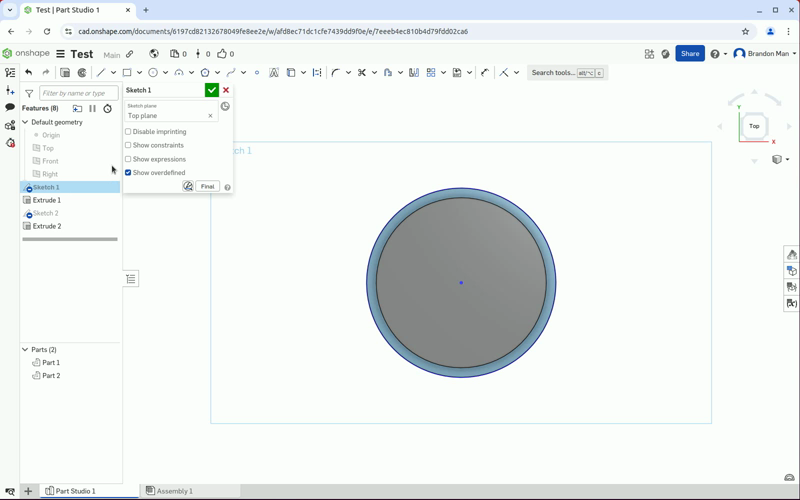
mouse_move(229, 92)
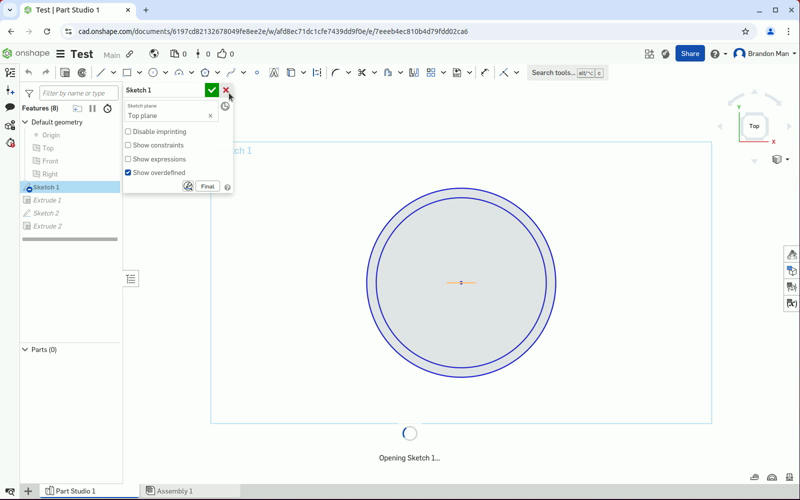
click(229, 92)
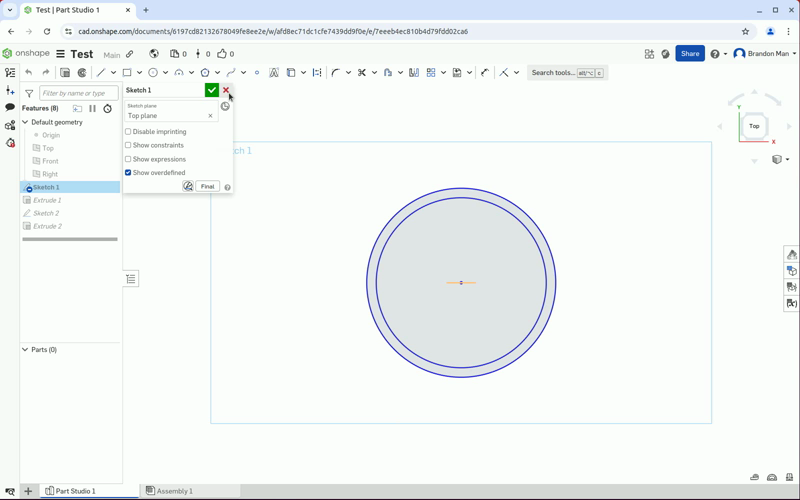
key(shift+s)
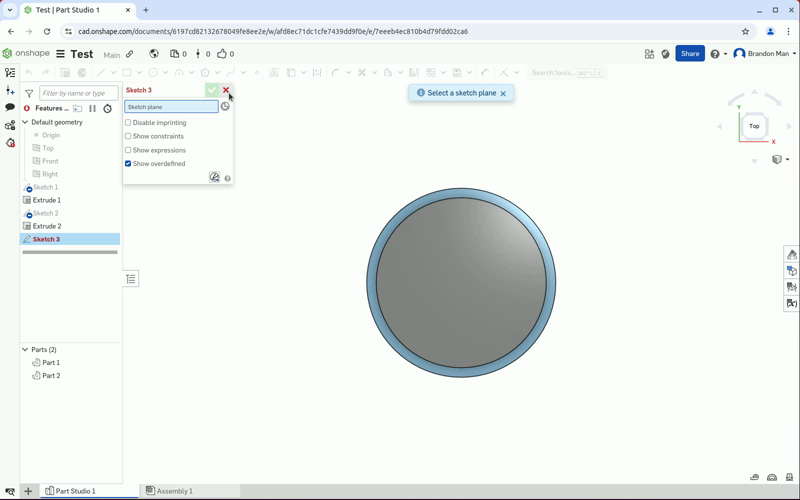
mouse_move(73, 150)
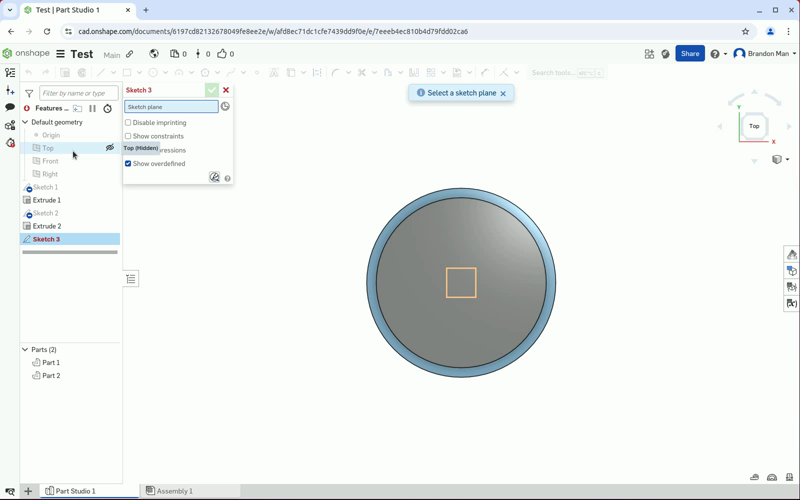
click(73, 150)
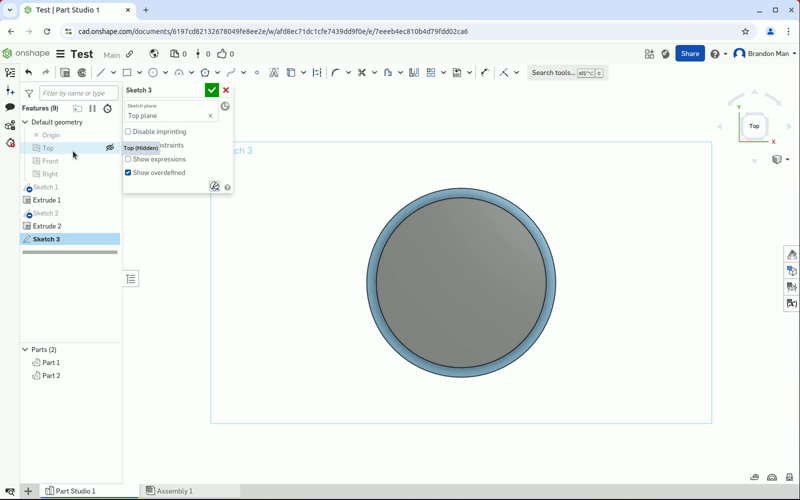
mouse_move(73, 352)
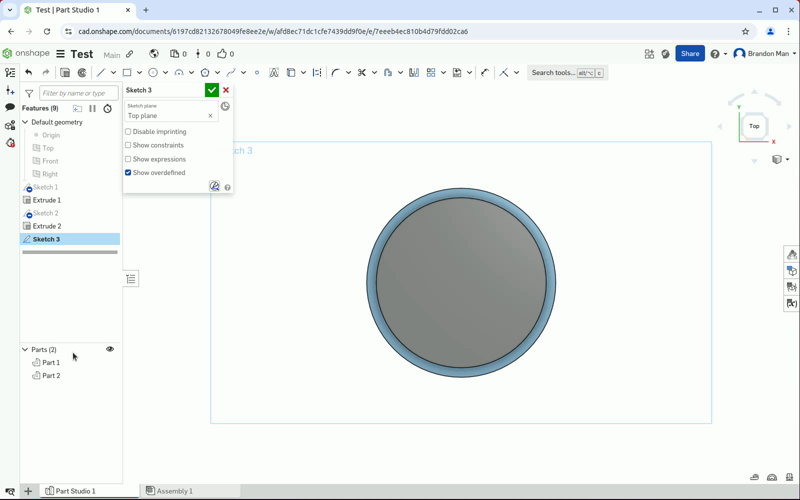
key(y)
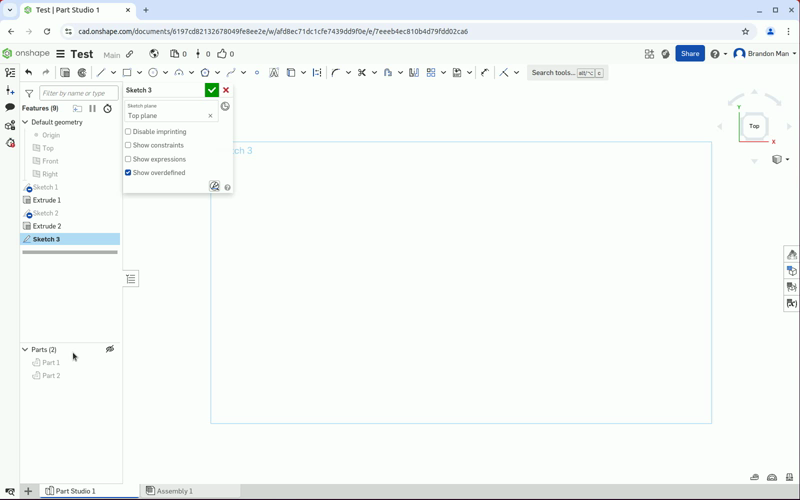
key(c)
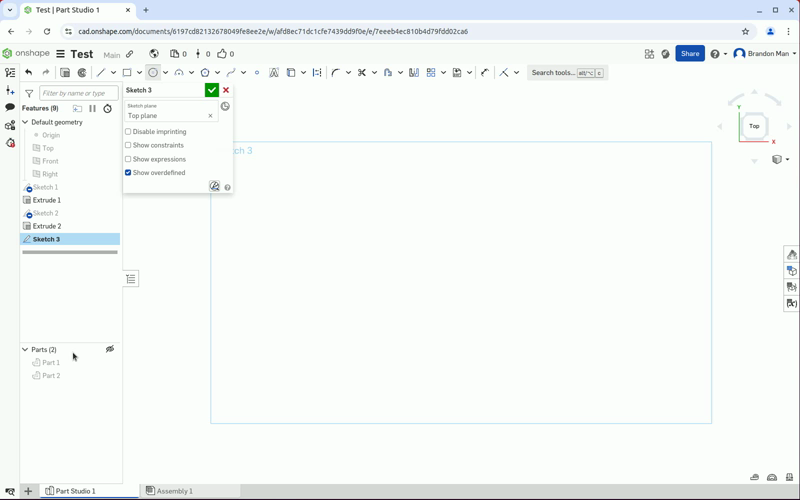
key_down(shift)
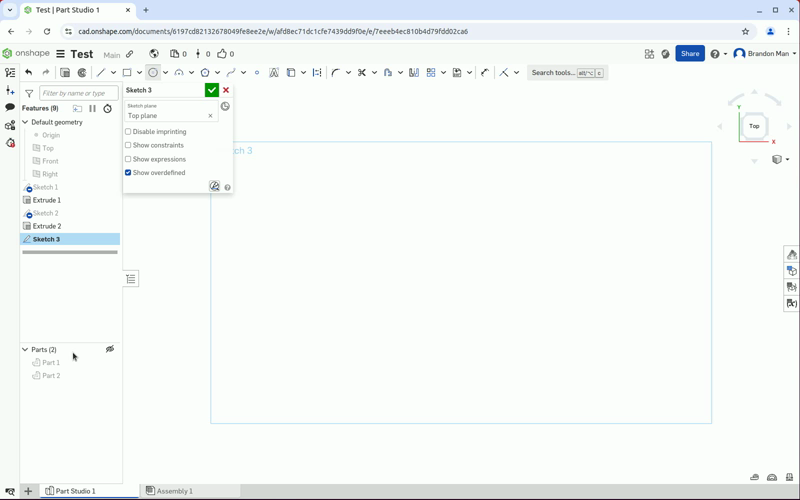
mouse_move(461, 282)
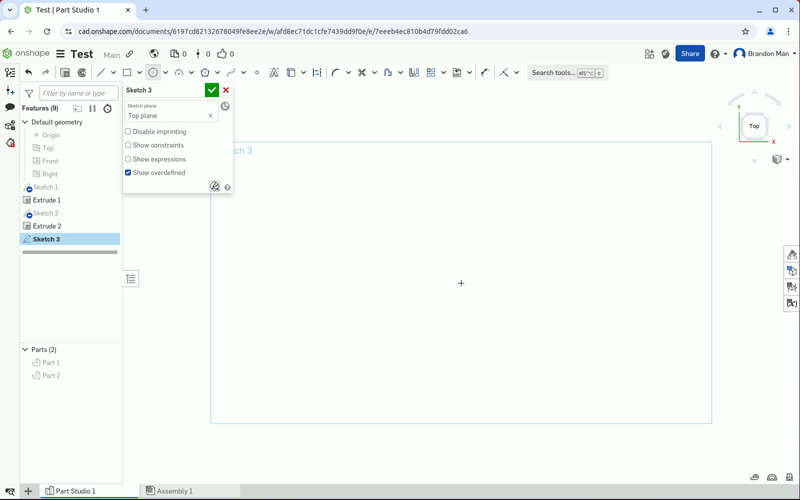
click(461, 282)
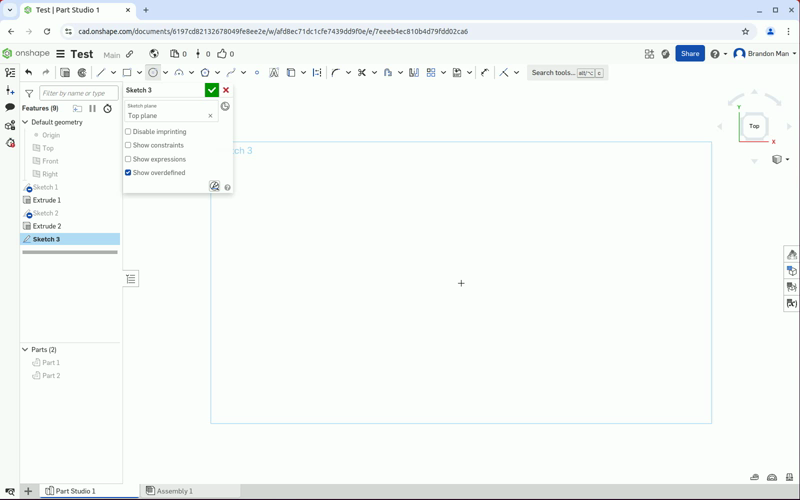
key_up(shift)
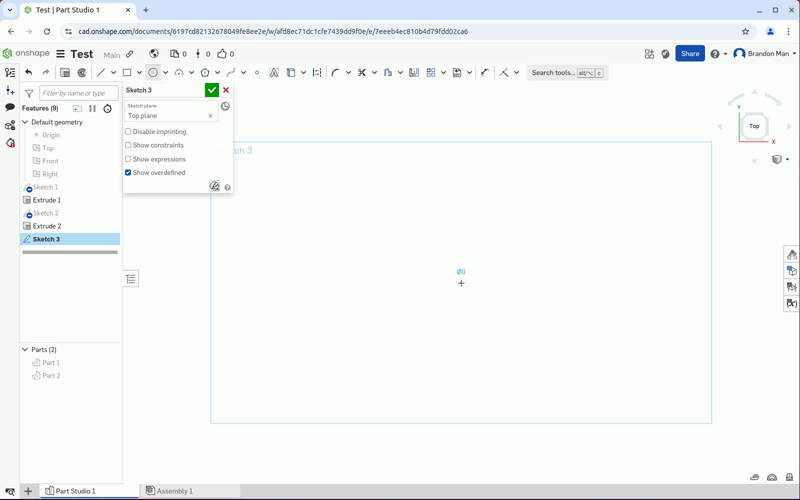
mouse_move(560, 282)
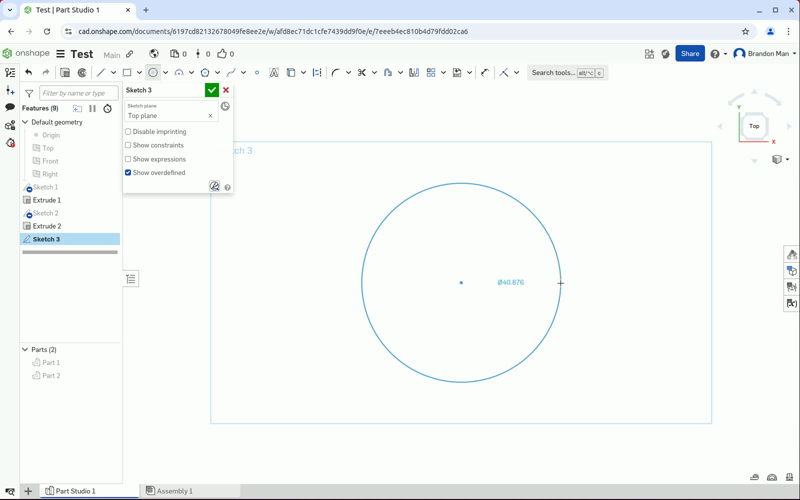
click(560, 282)
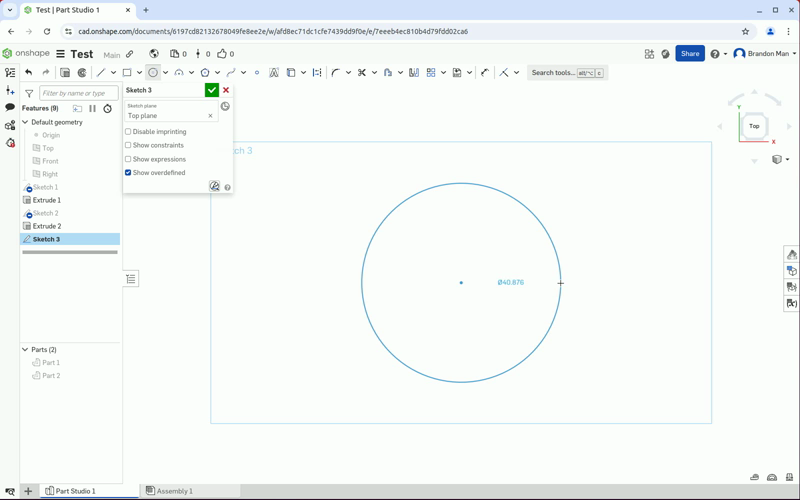
key(esc)
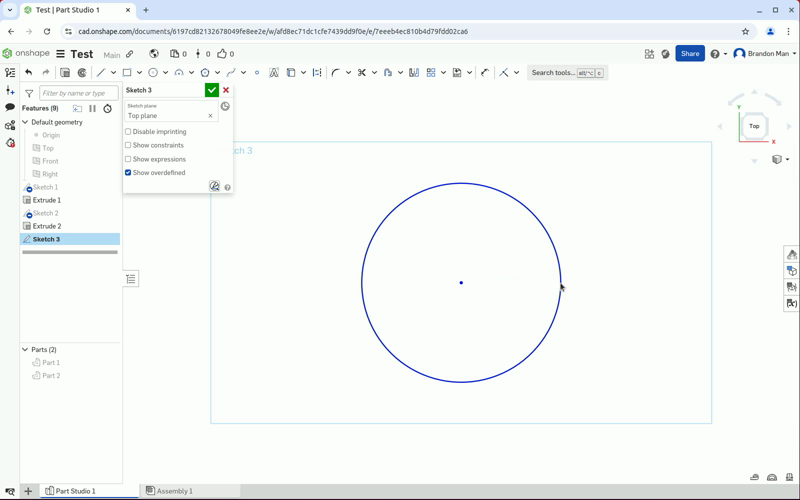
key(c)
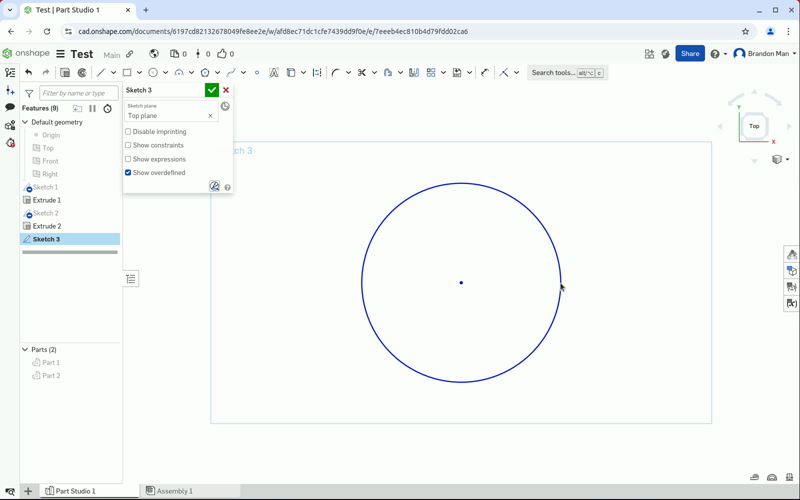
key_down(shift)
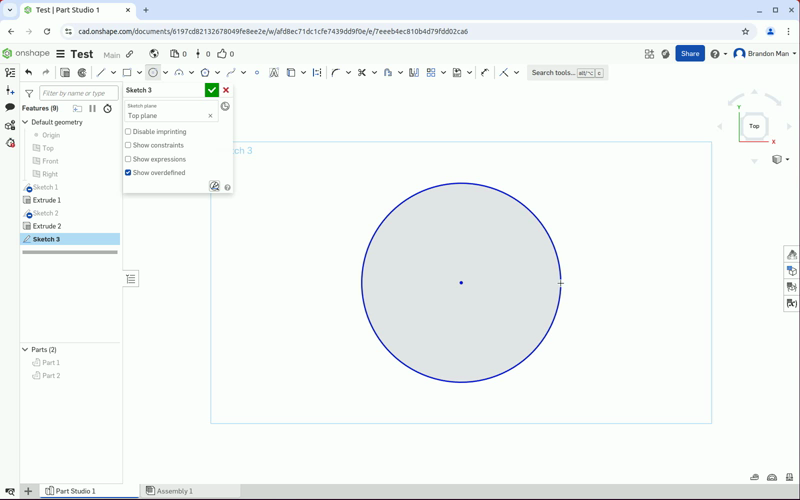
mouse_move(461, 282)
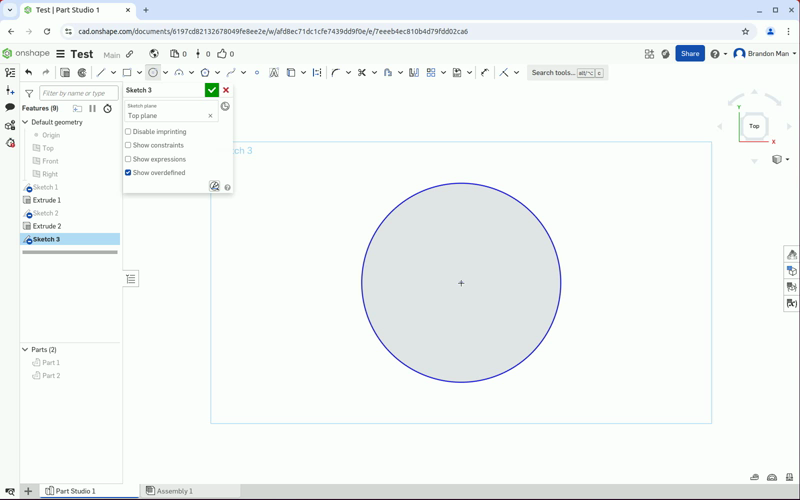
click(461, 282)
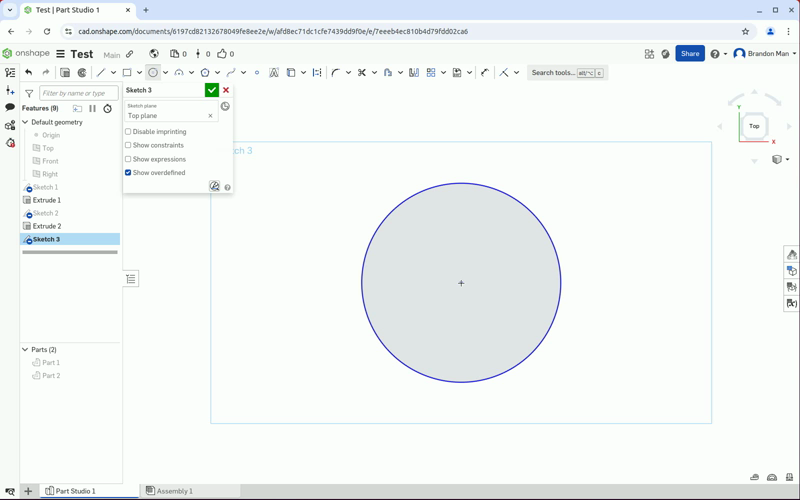
key_up(shift)
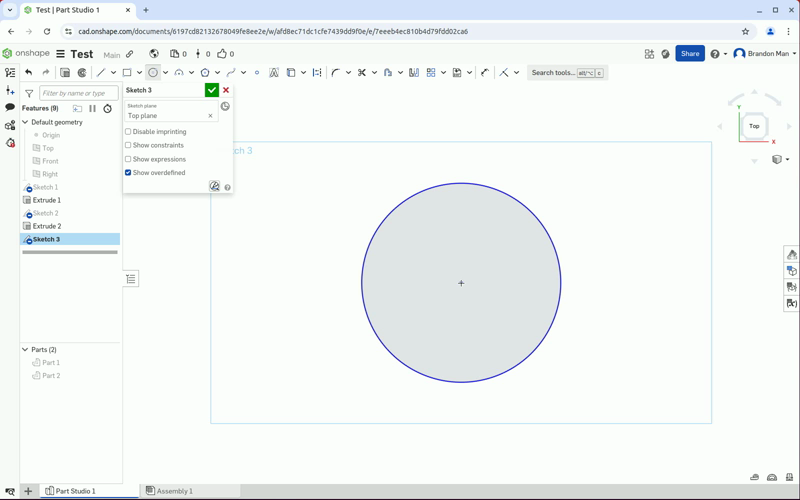
mouse_move(554, 282)
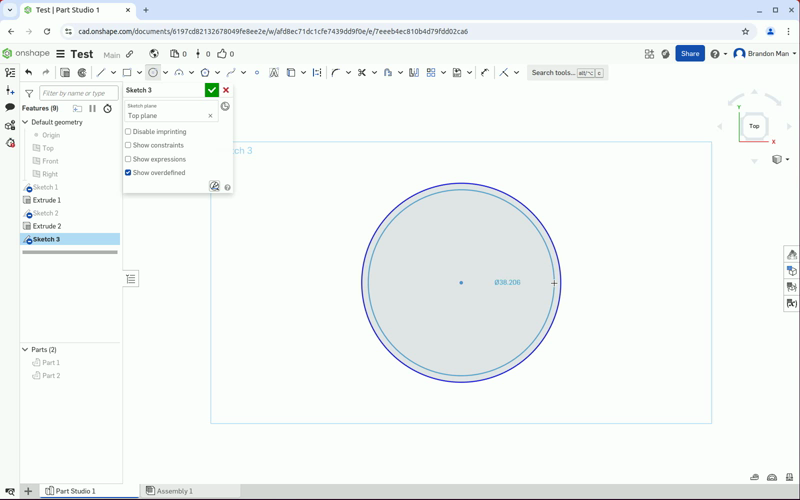
click(554, 282)
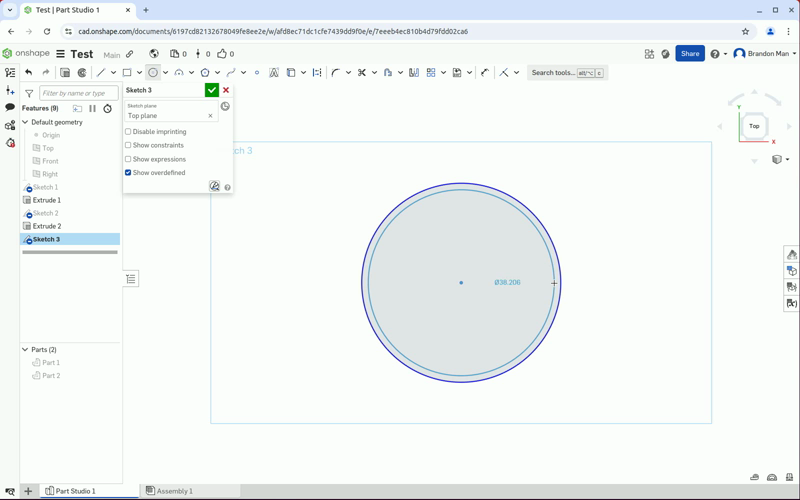
key(esc)
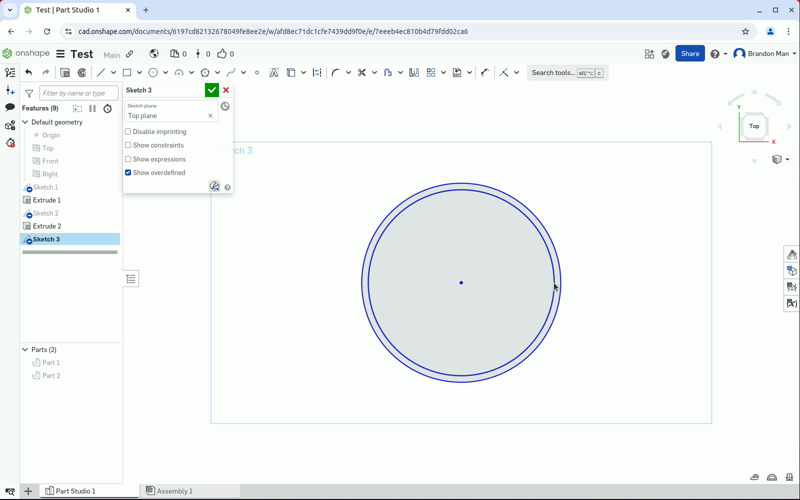
mouse_move(432, 374)
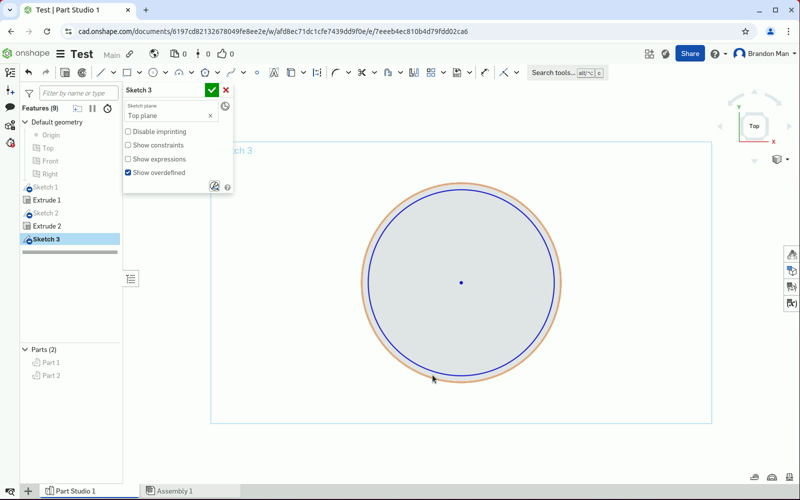
click(432, 374)
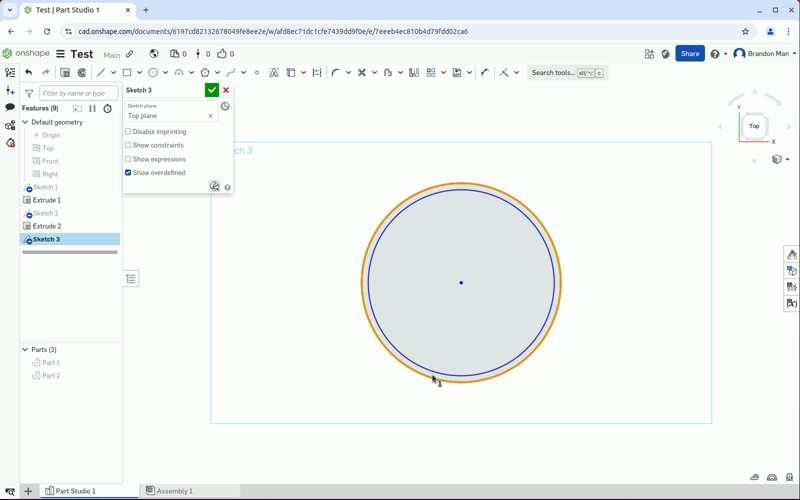
mouse_move(73, 352)
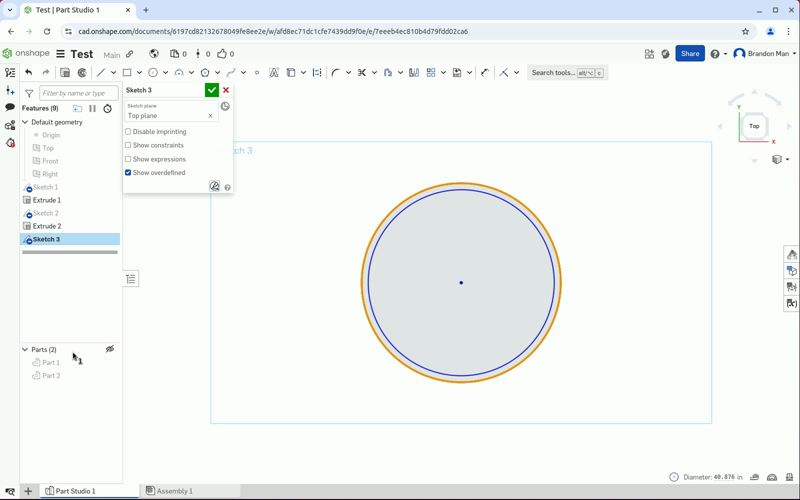
key(shift+y)
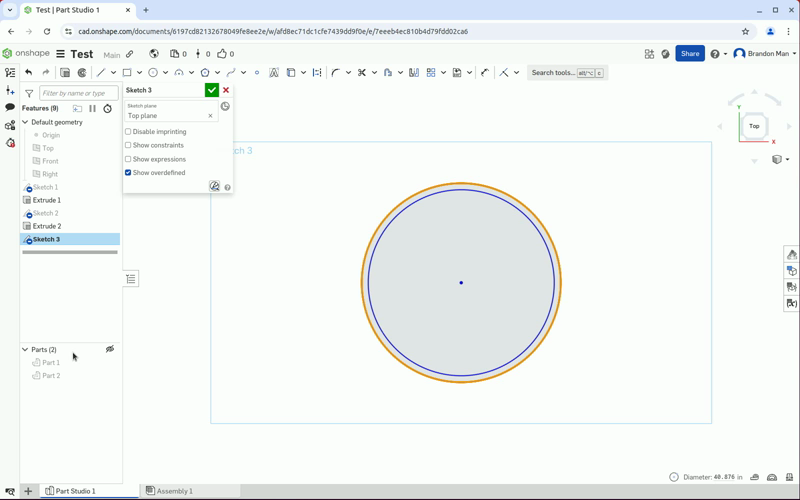
key(shift+e)
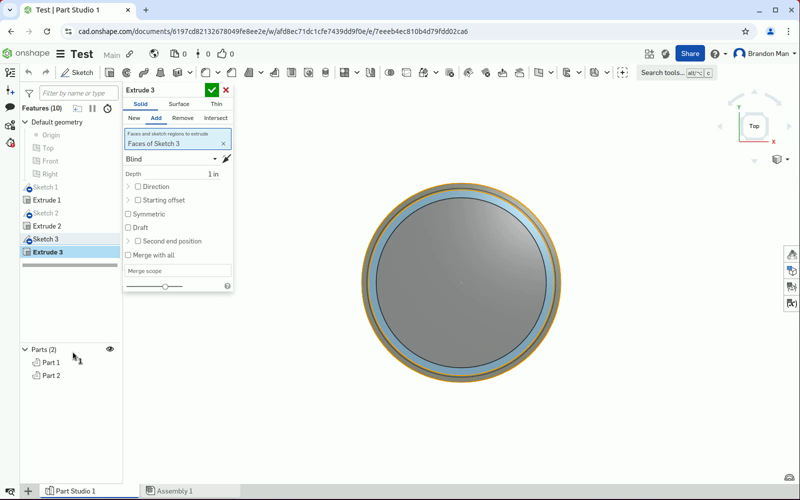
mouse_move(143, 106)
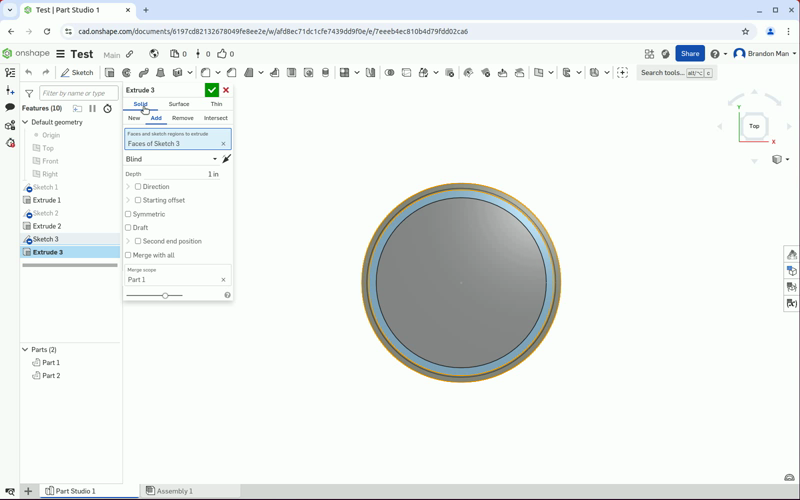
click(143, 106)
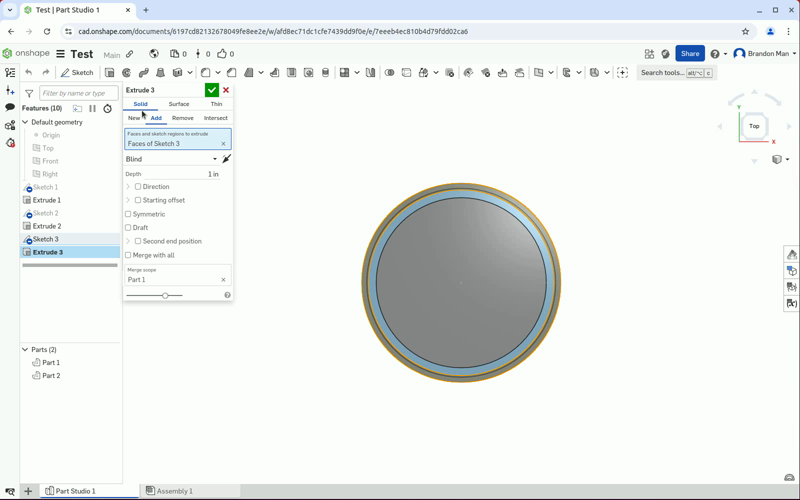
mouse_move(137, 120)
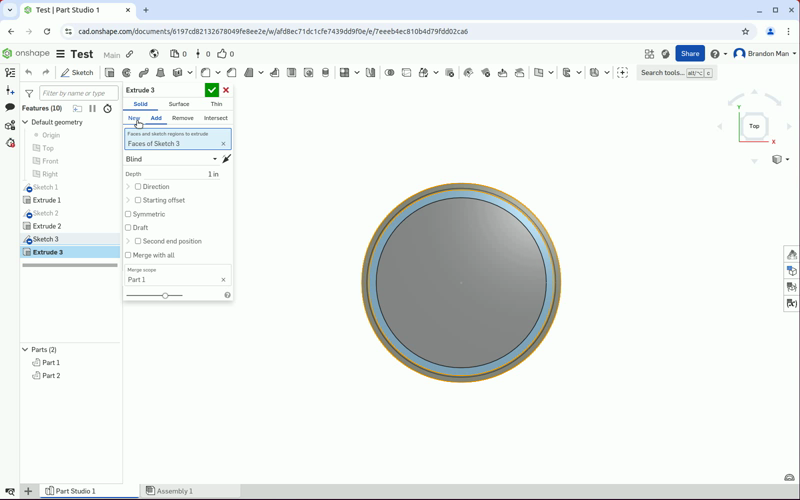
click(137, 120)
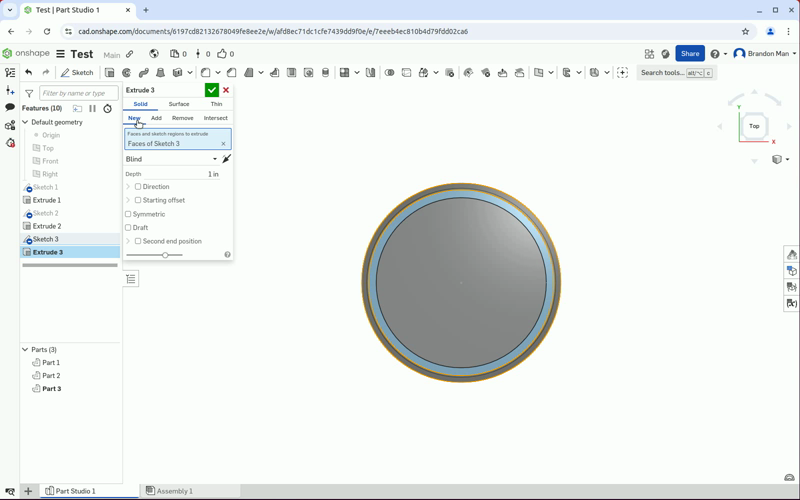
key(tab, 4)
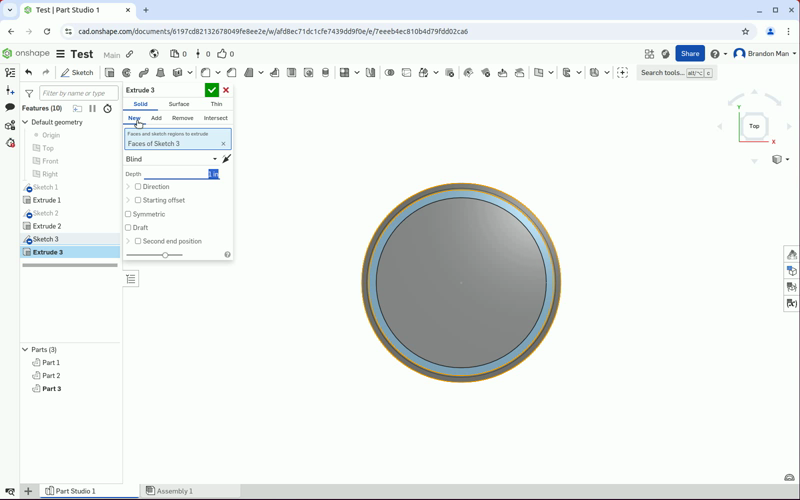
text(23.108)
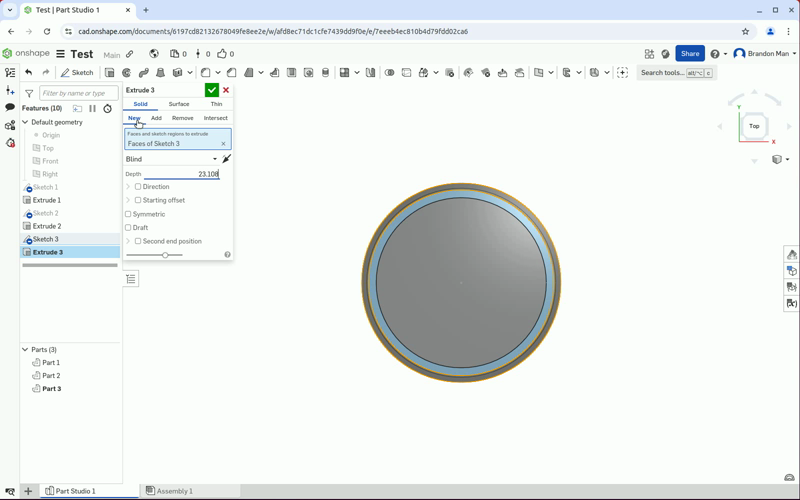
key(enter)
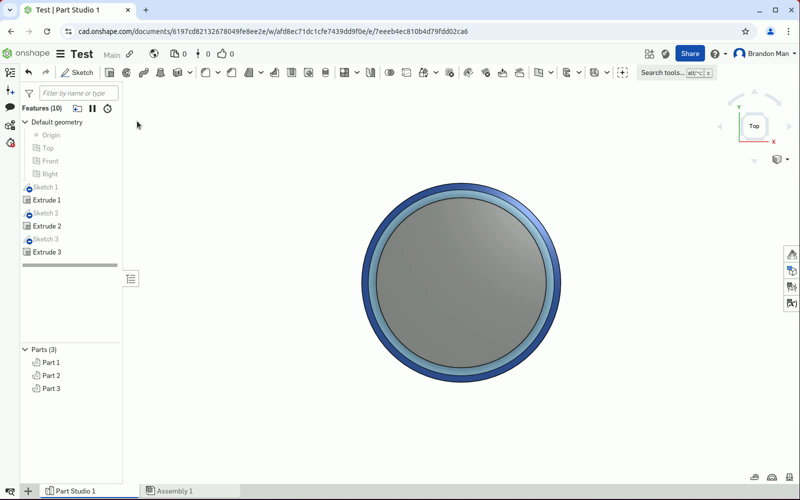
key(shift+h)
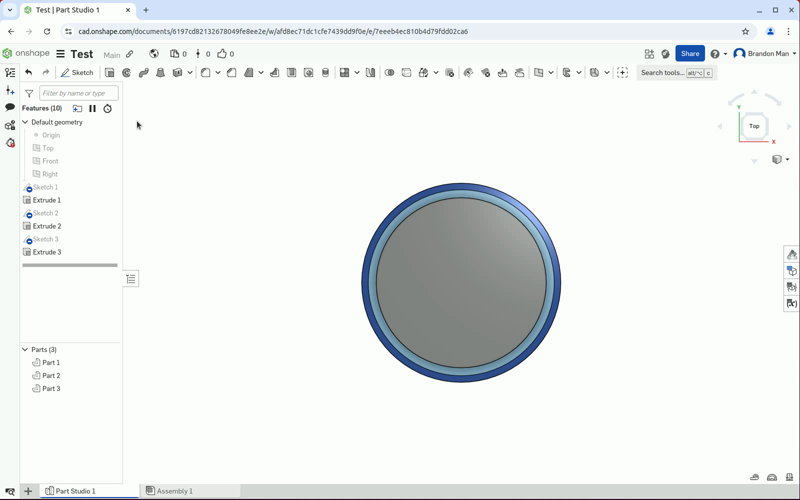
key(shift+h)
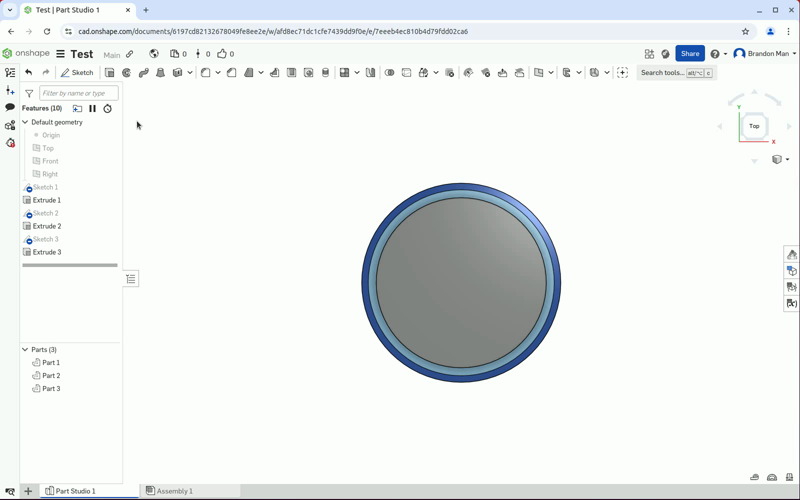
key(shift+7)
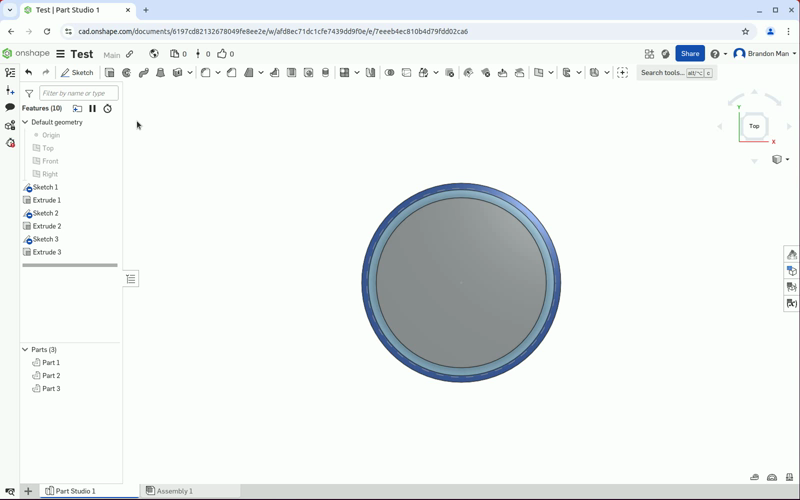
key(up, 3)
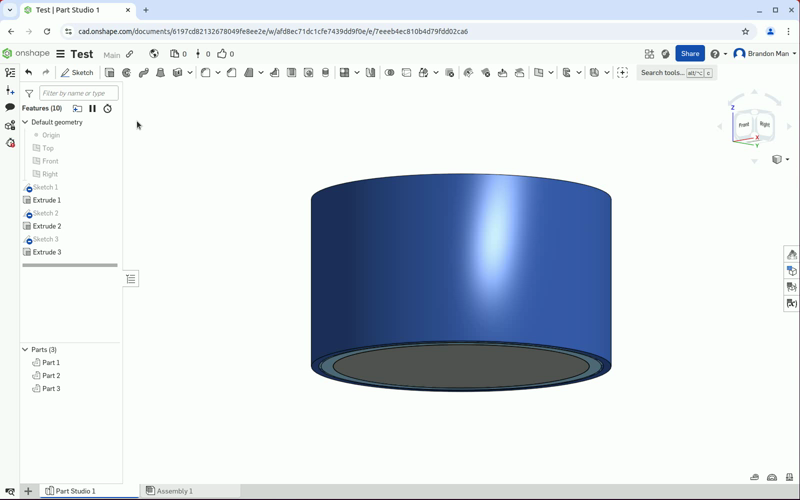
key(left, 3)
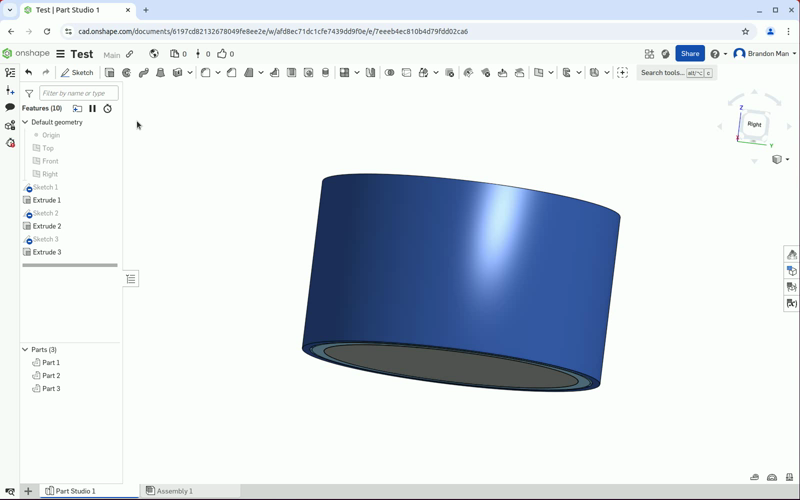
key(right, 3)
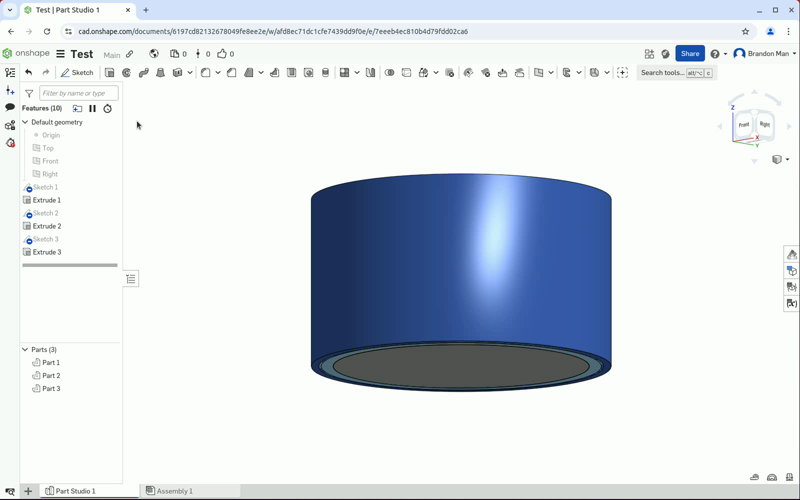
key(down, 3)
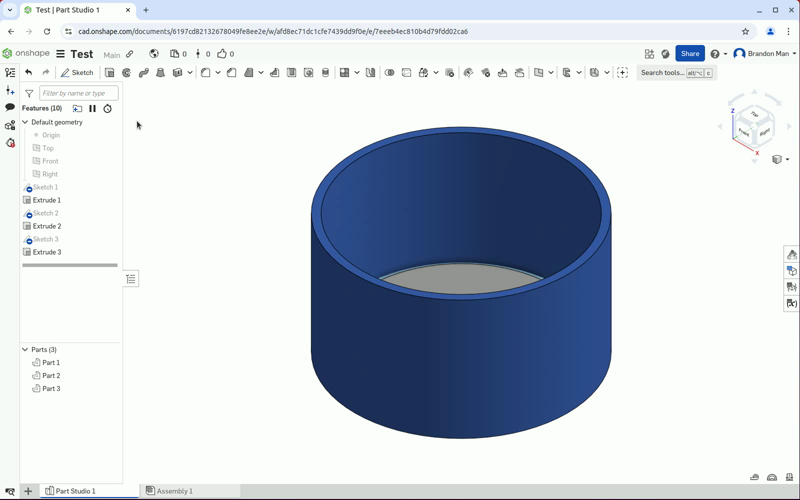
mouse_move(73, 189)
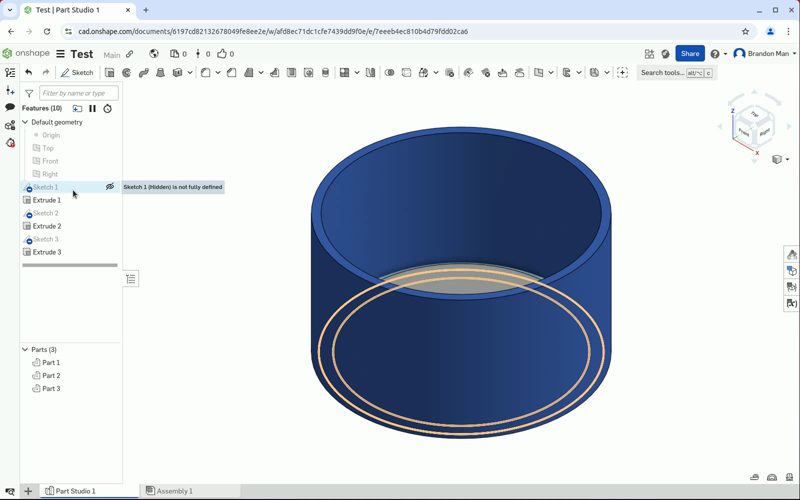
click(73, 189)